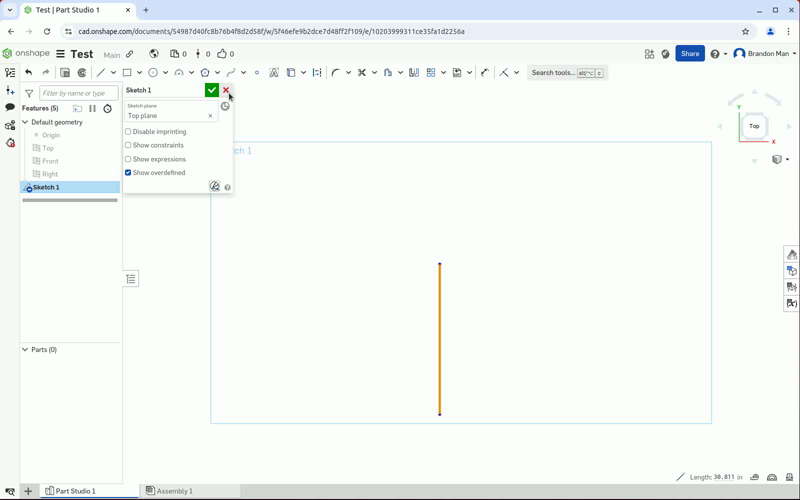
key(shift+h)
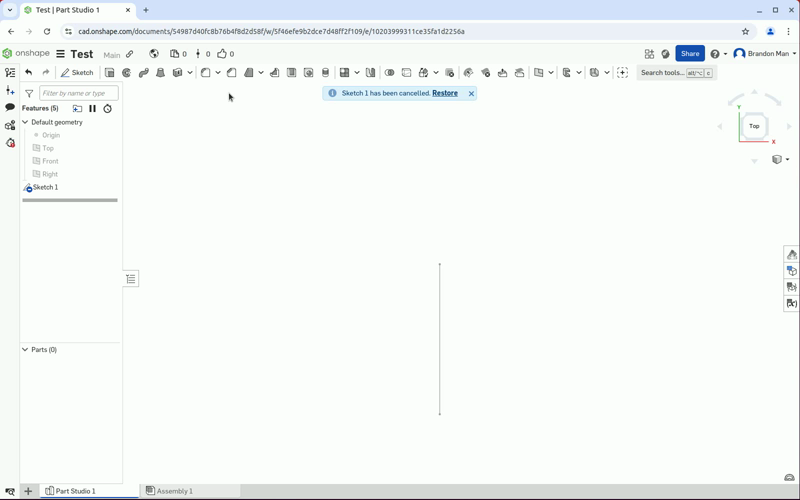
mouse_move(73, 352)
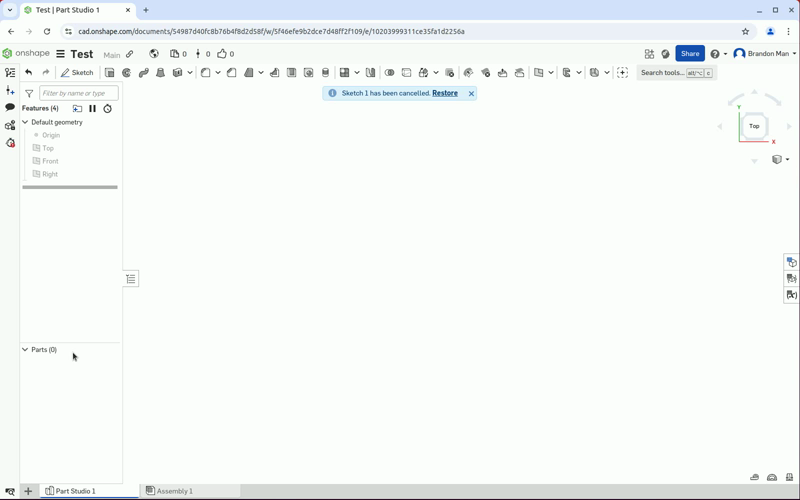
key(y)
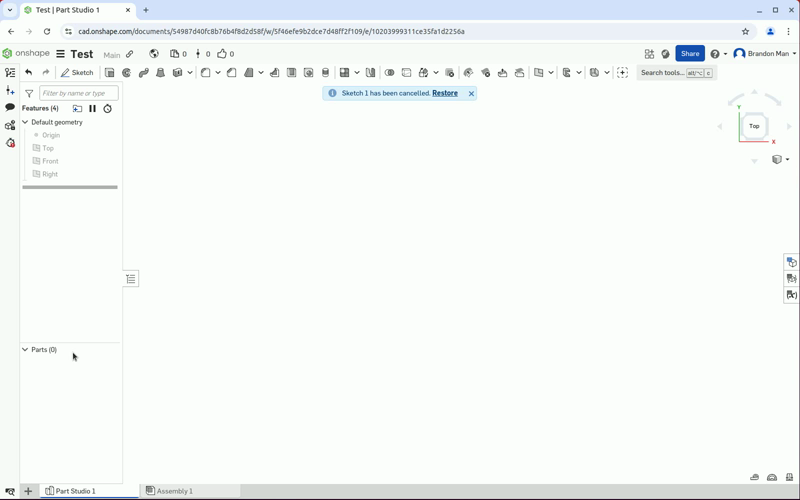
key(shift+p)
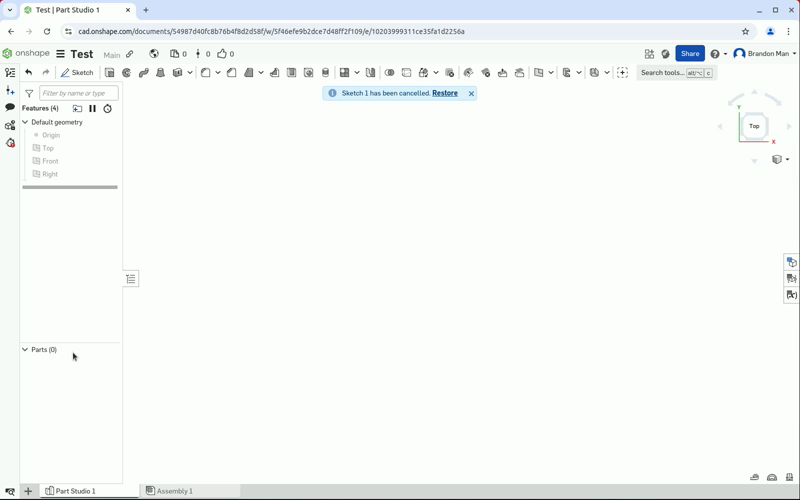
key(space)
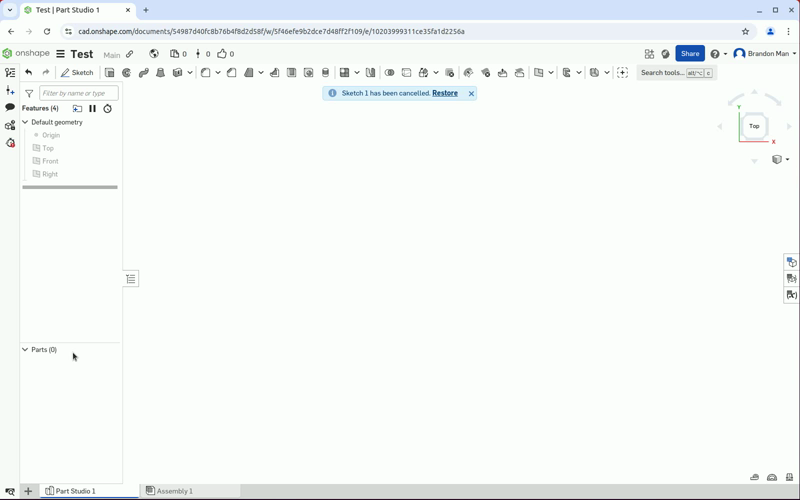
key_down(shift)
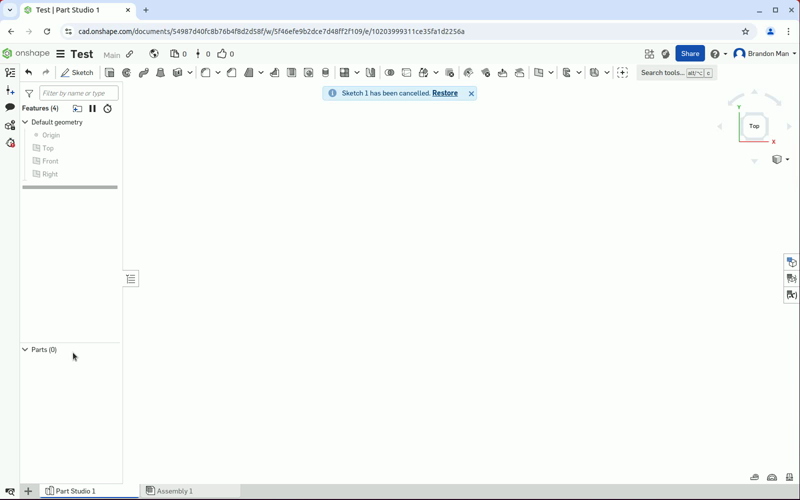
key(up)
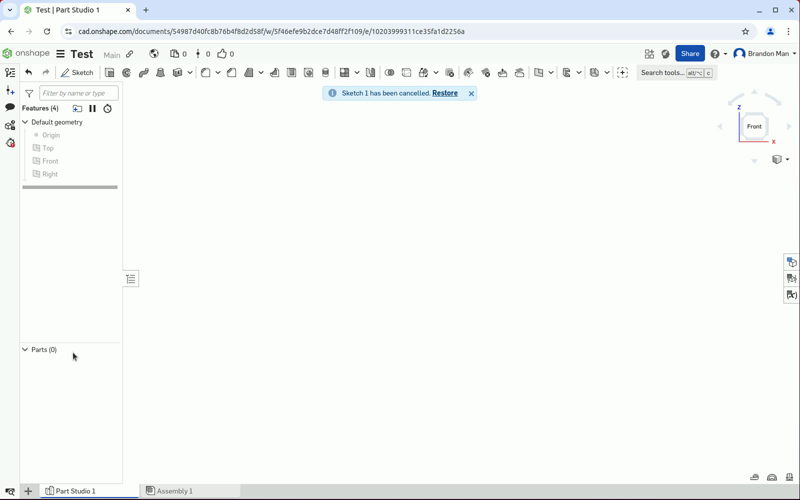
key_up(shift)
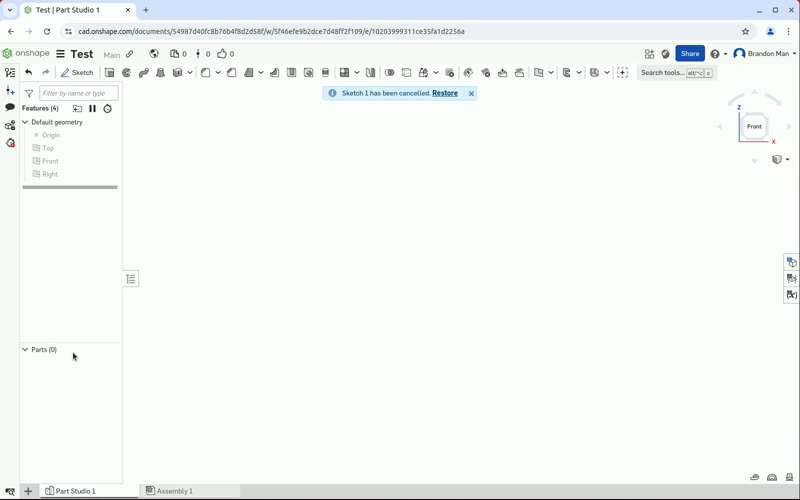
mouse_move(73, 352)
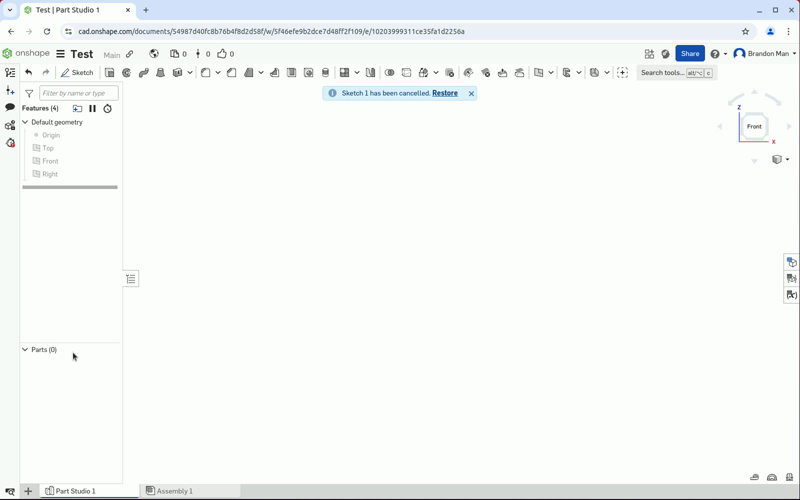
key(shift+y)
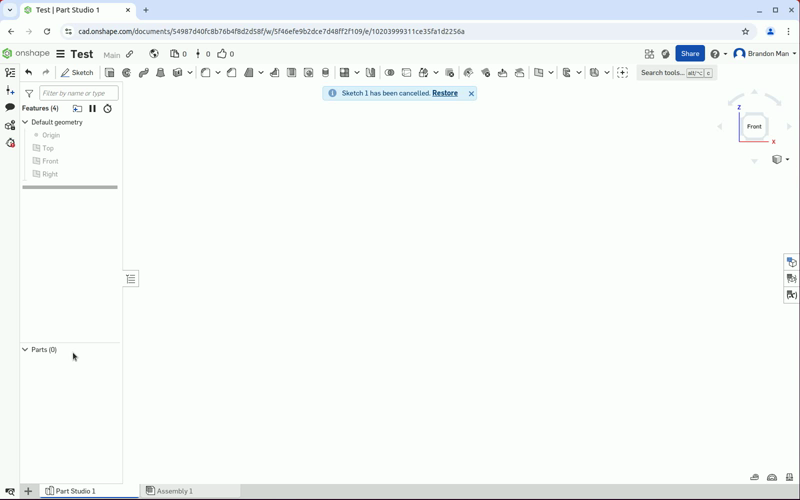
key(shift+s)
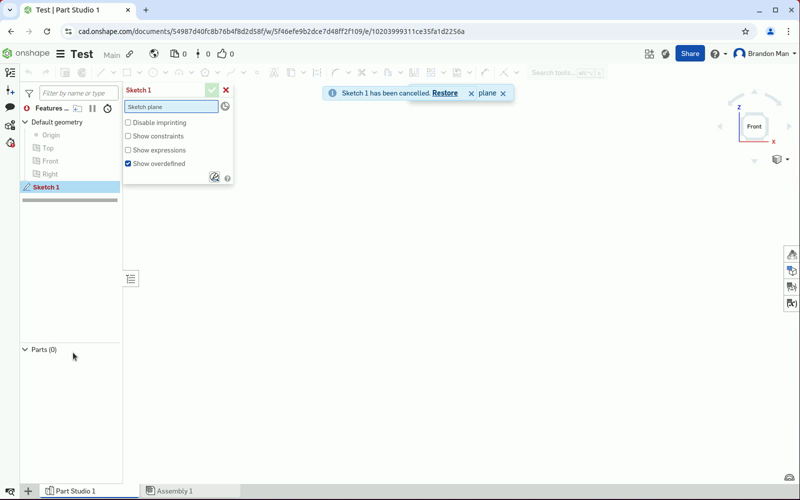
mouse_move(73, 163)
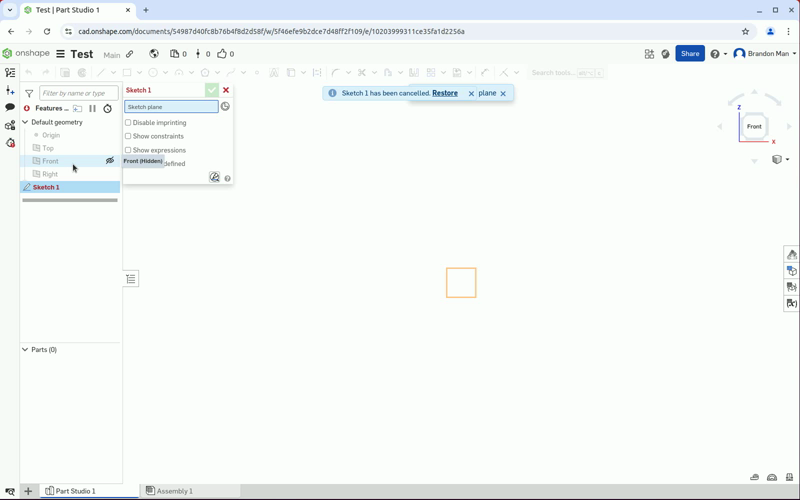
click(73, 163)
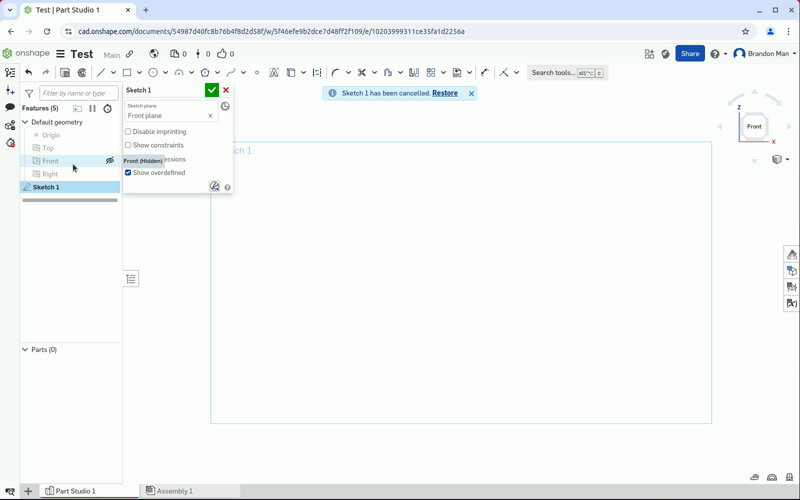
mouse_move(73, 352)
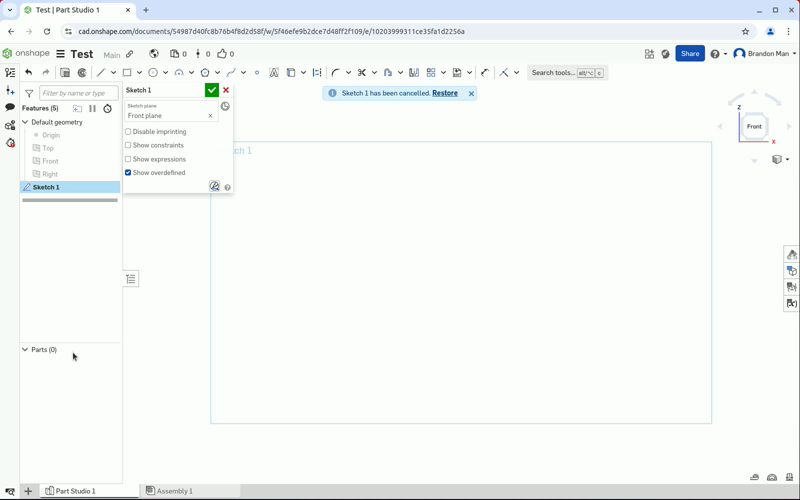
key(y)
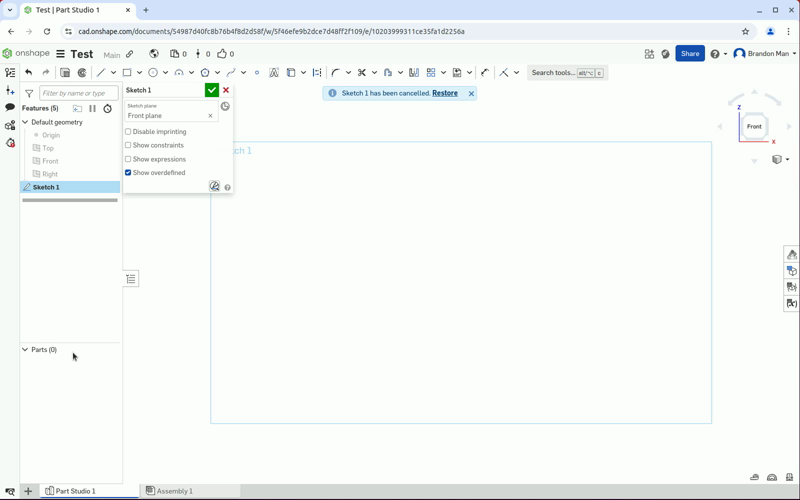
key(c)
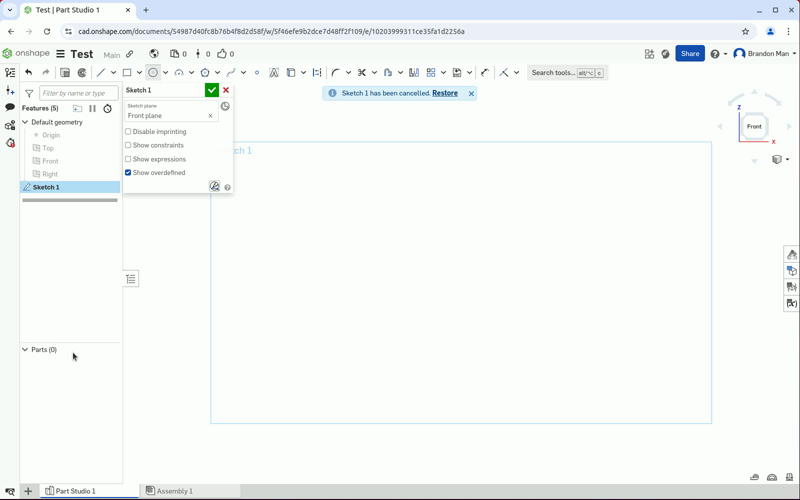
key_down(shift)
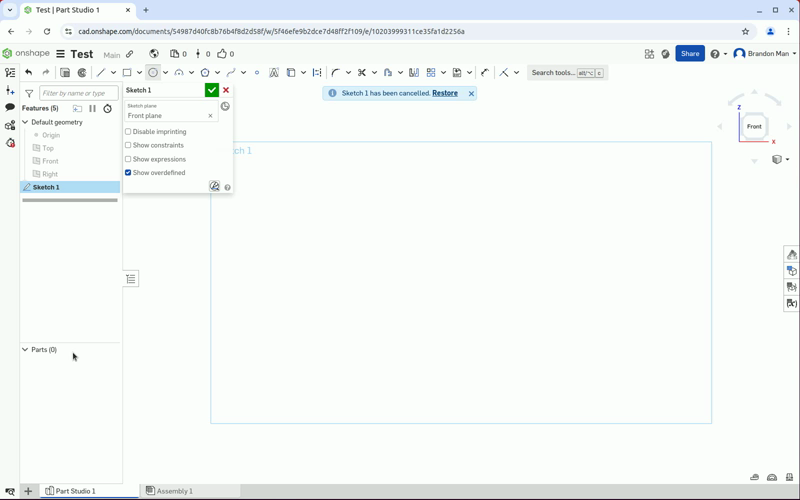
mouse_move(461, 282)
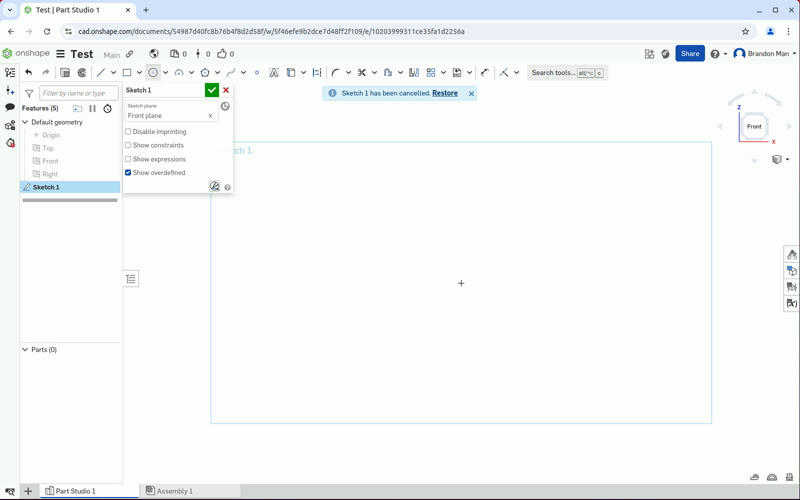
click(461, 282)
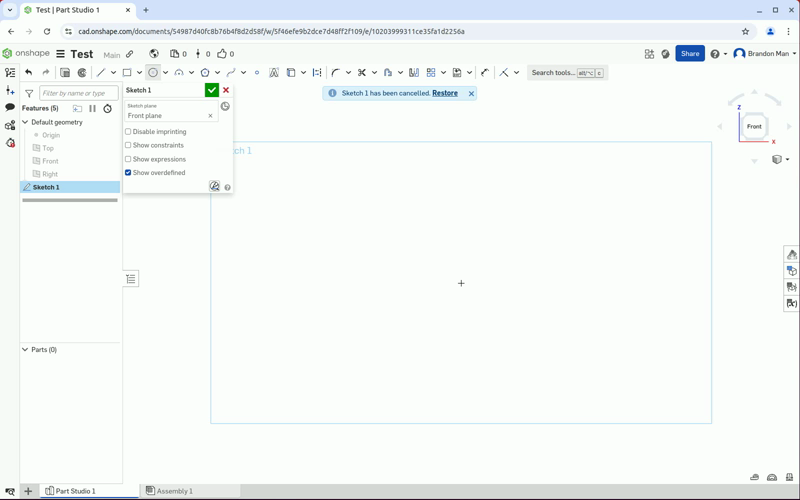
key_up(shift)
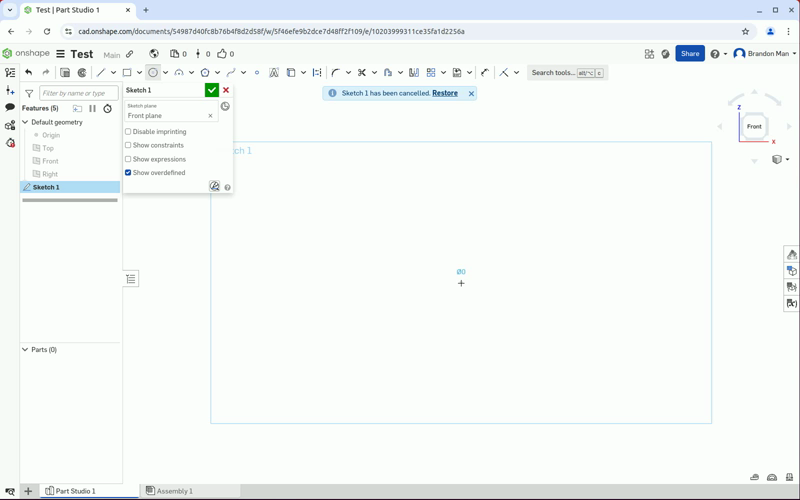
mouse_move(472, 282)
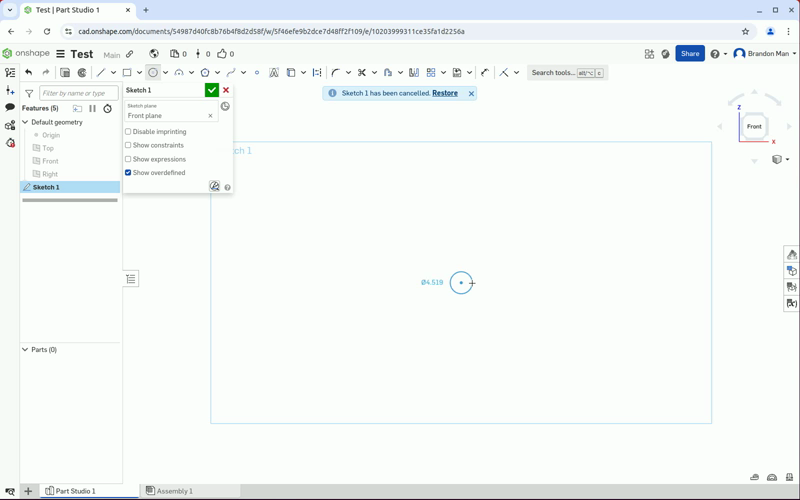
click(472, 282)
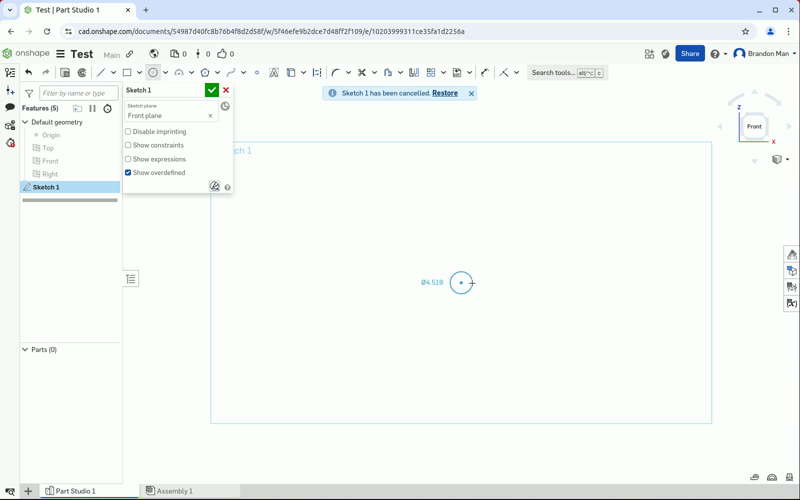
key(esc)
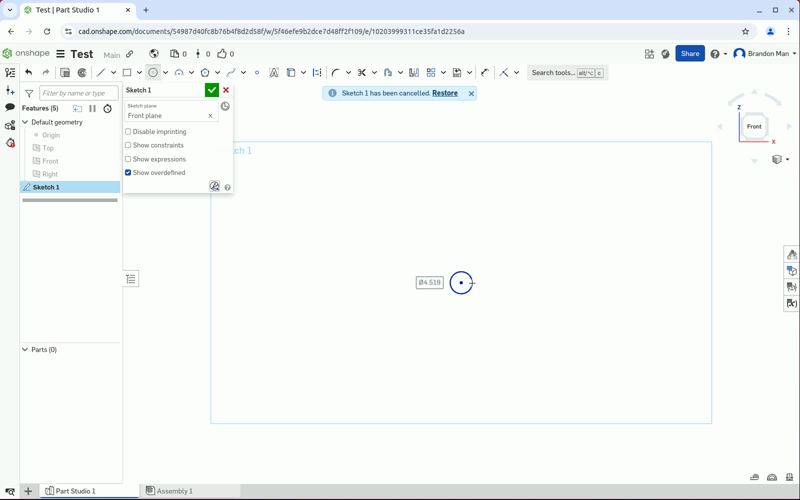
mouse_move(456, 275)
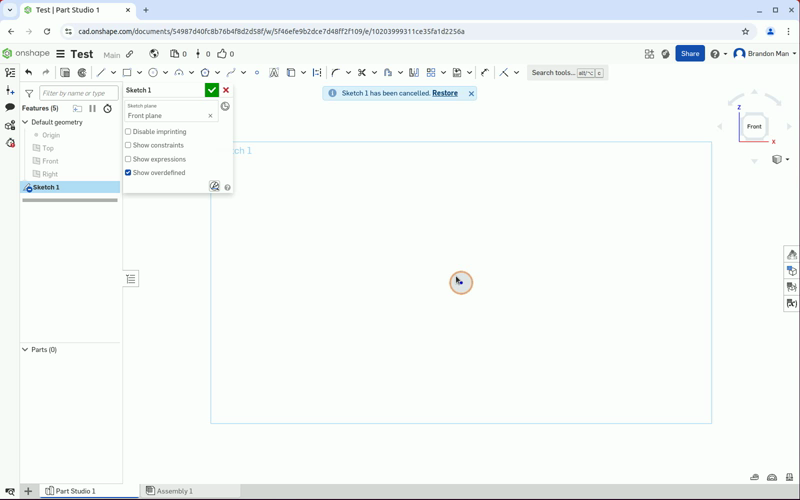
scroll(6)
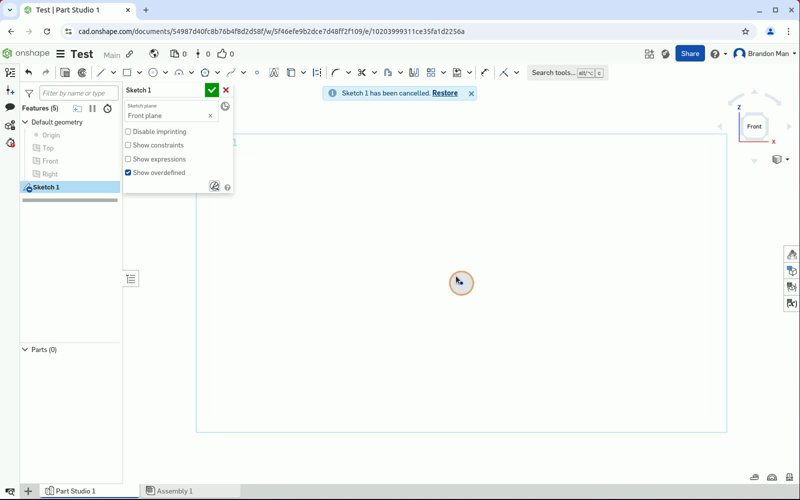
scroll(6)
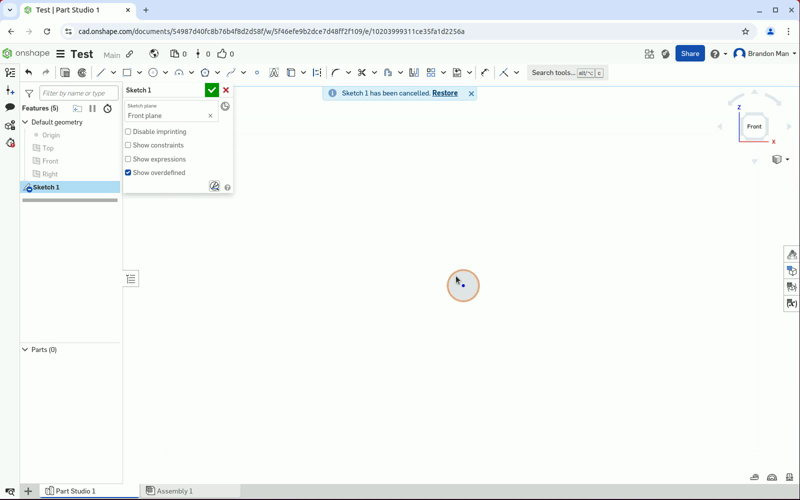
scroll(6)
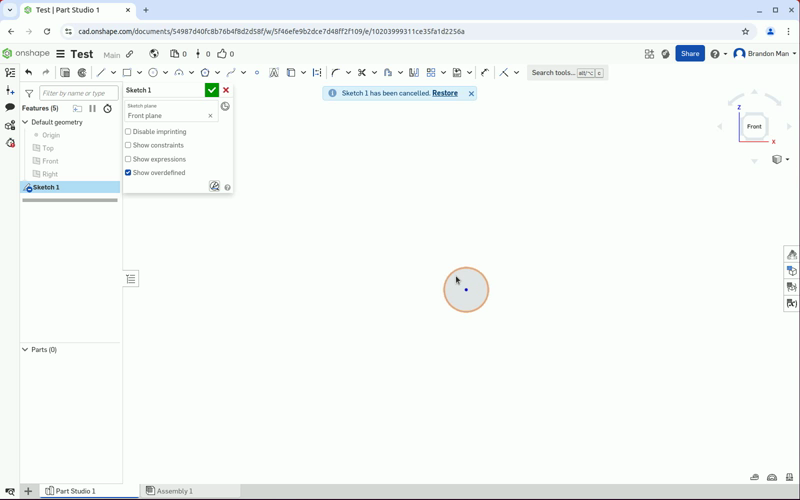
scroll(6)
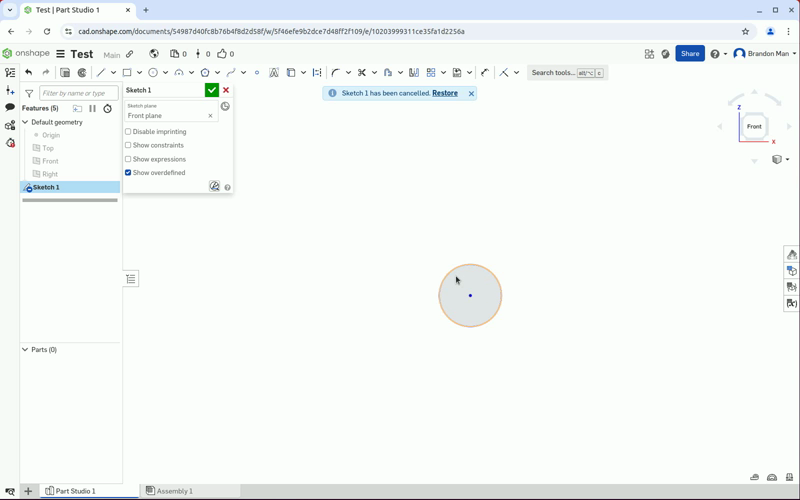
scroll(6)
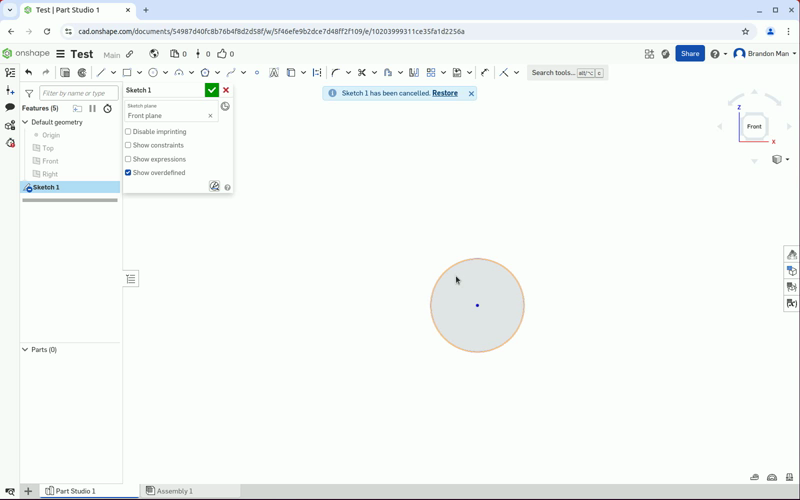
scroll(6)
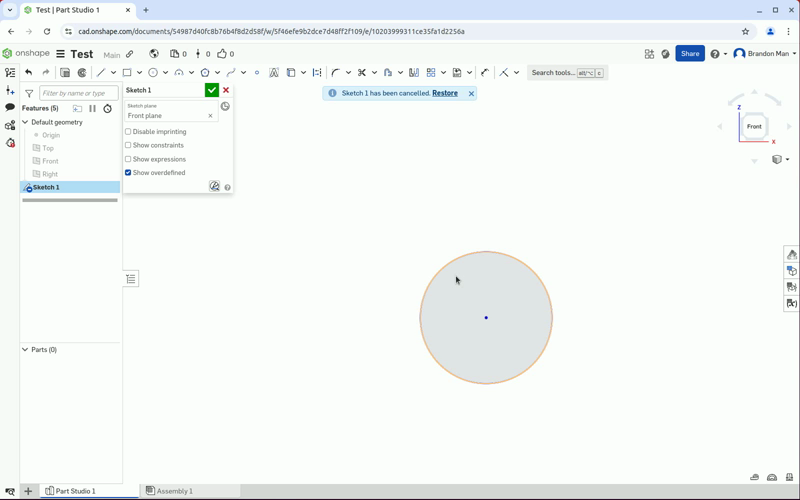
scroll(6)
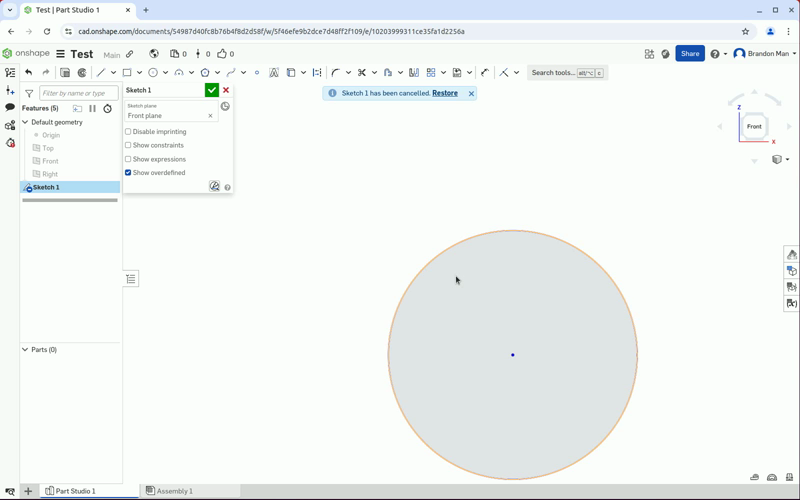
click(456, 275)
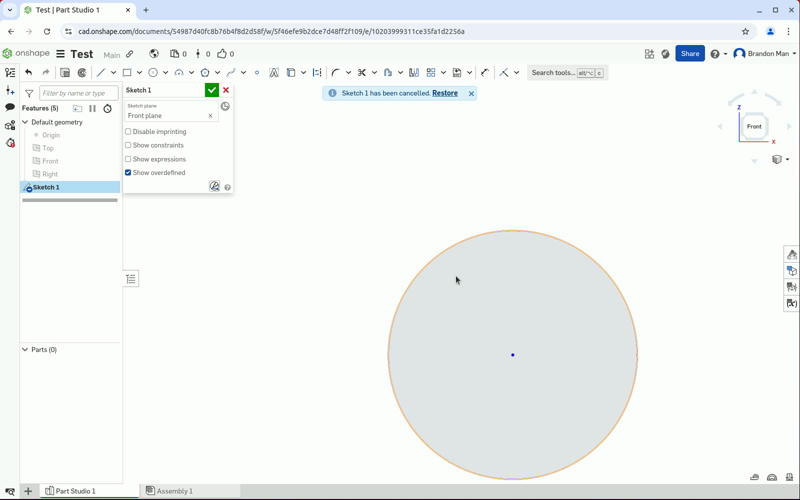
scroll(-6)
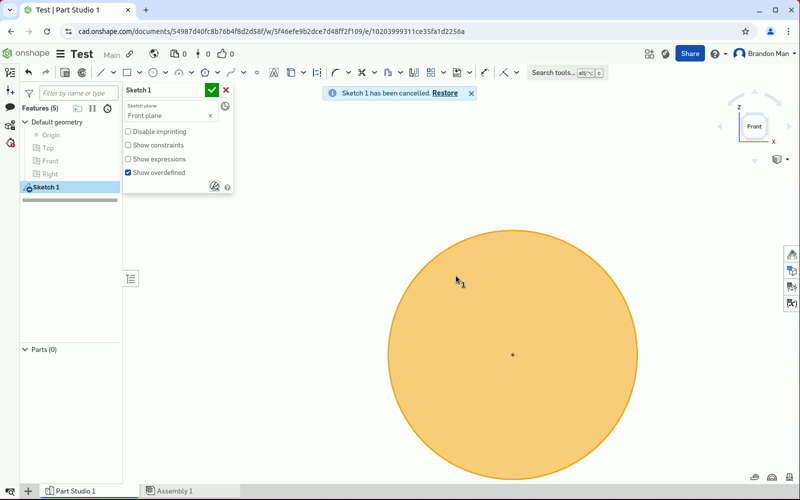
scroll(-6)
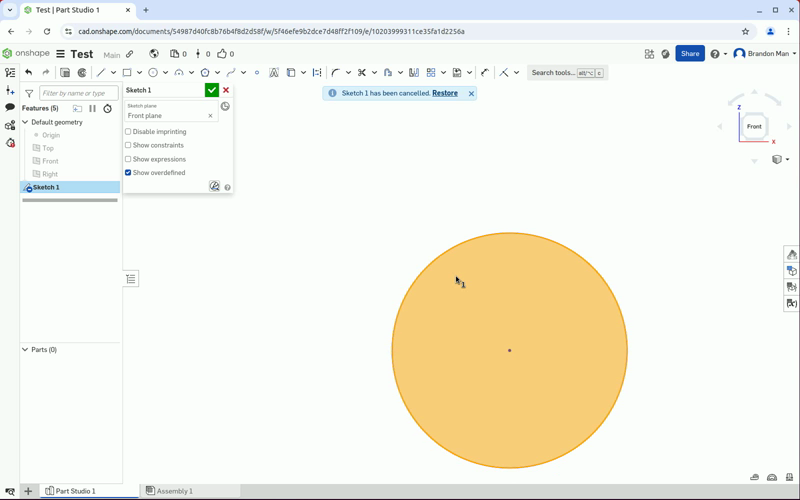
scroll(-6)
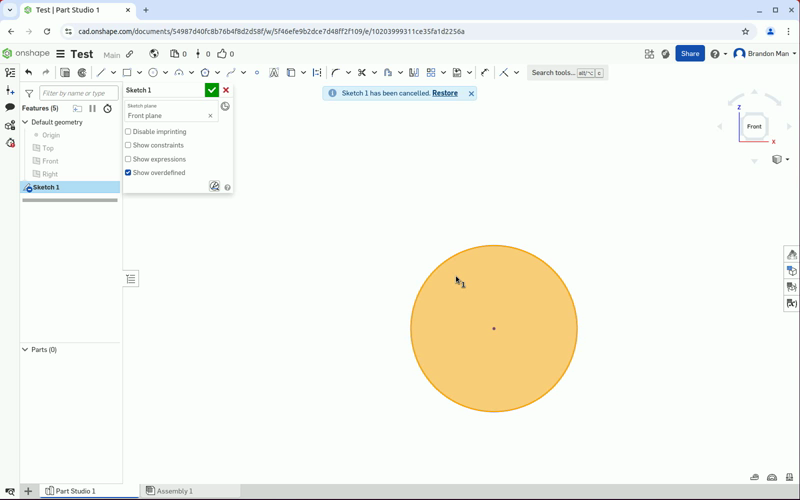
scroll(-6)
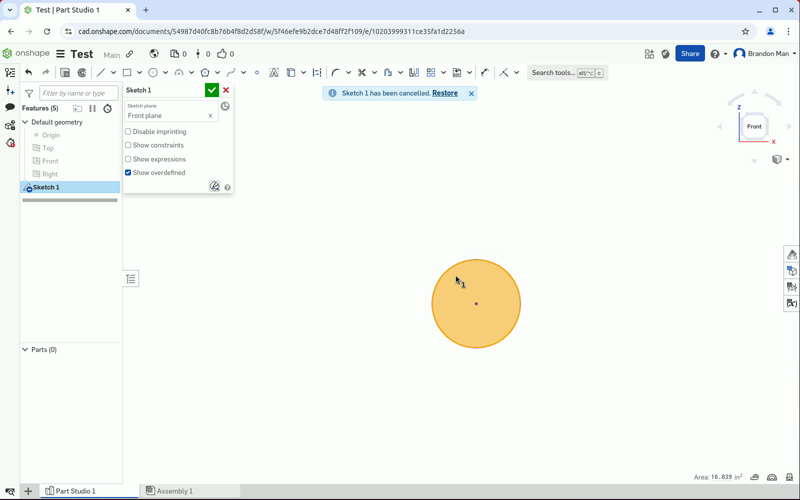
scroll(-6)
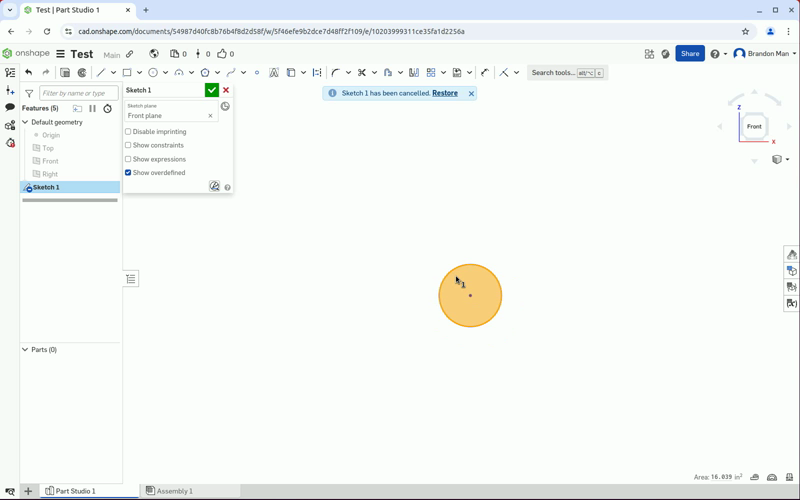
scroll(-6)
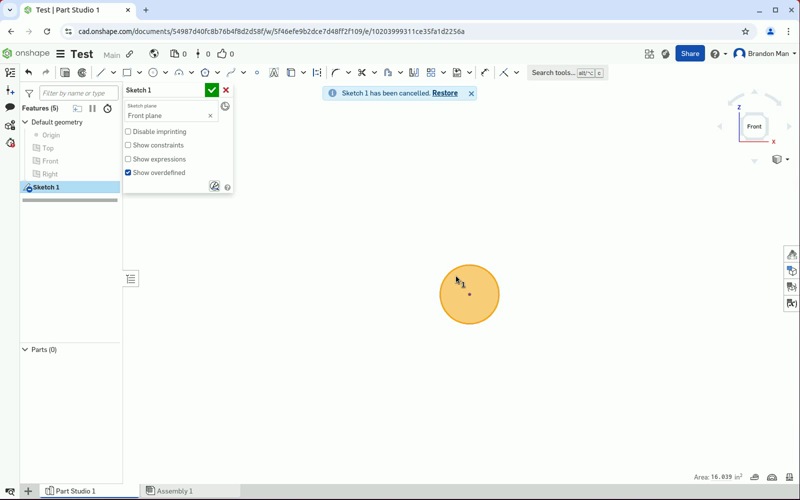
scroll(-6)
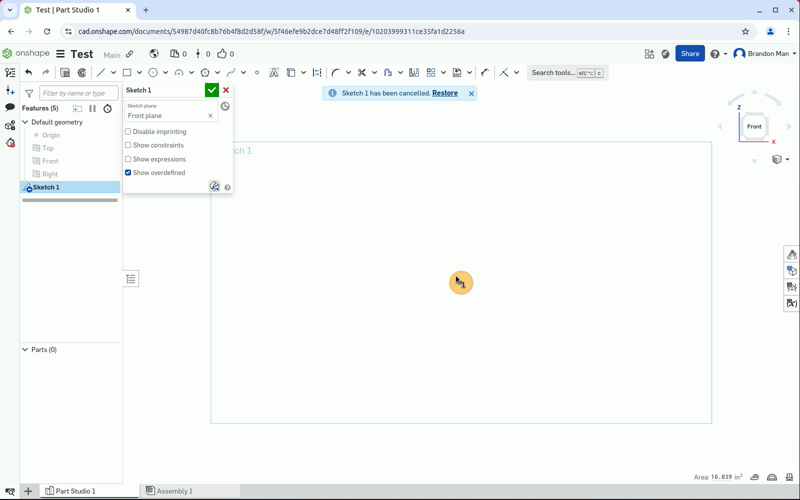
mouse_move(73, 352)
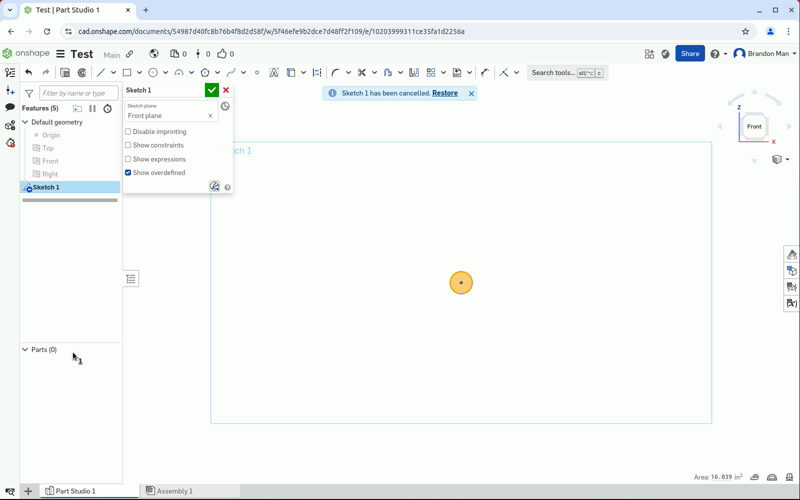
key(shift+y)
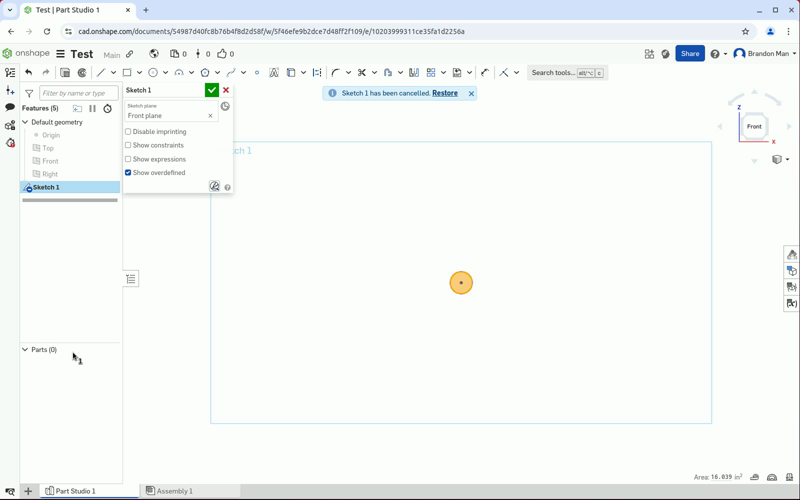
key(shift+e)
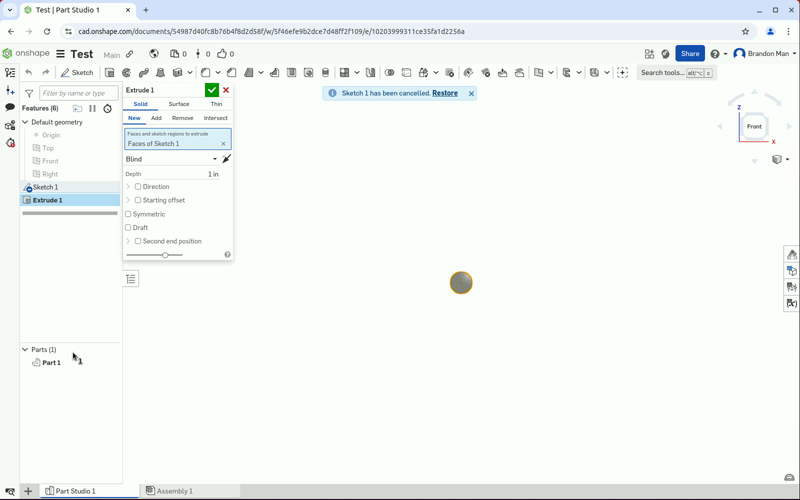
mouse_move(143, 106)
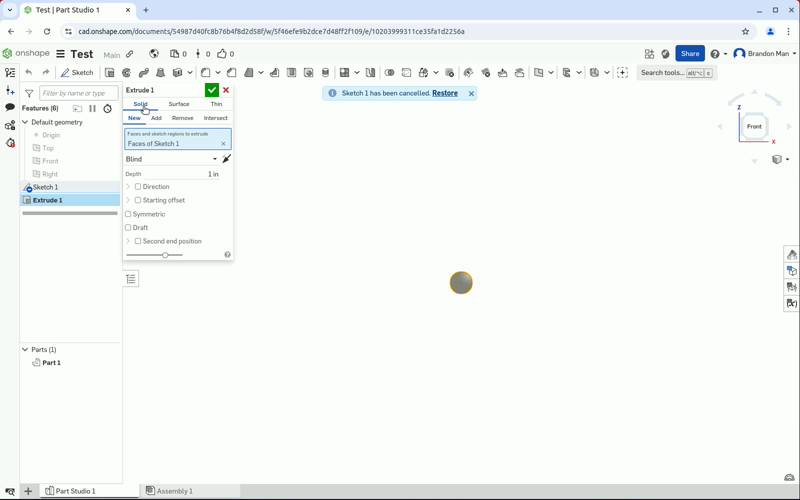
click(143, 106)
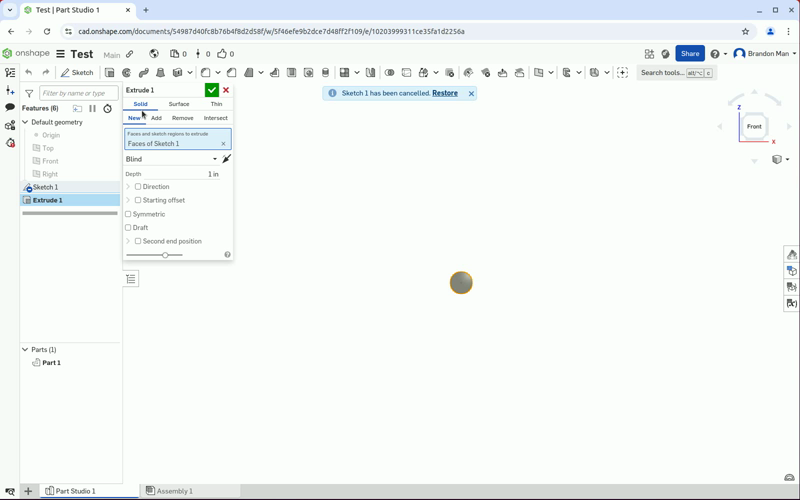
mouse_move(137, 120)
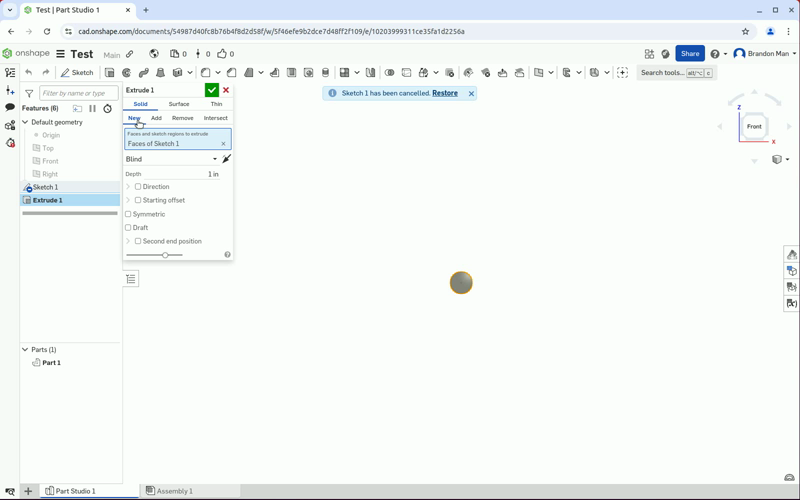
click(137, 120)
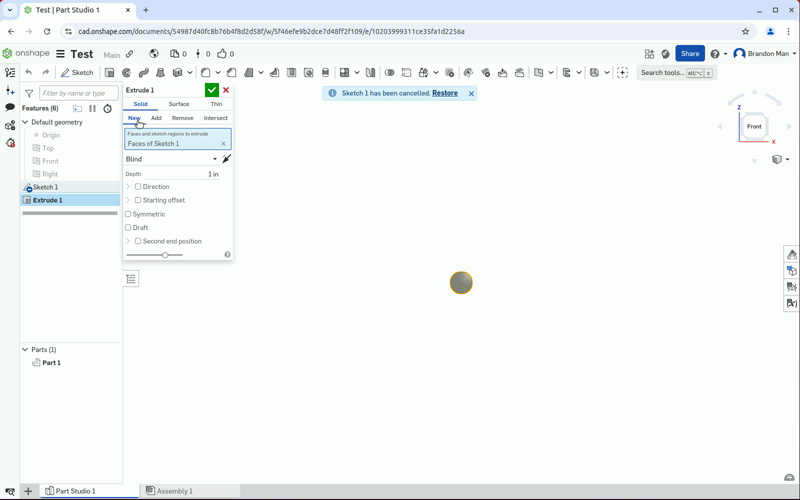
key(tab, 4)
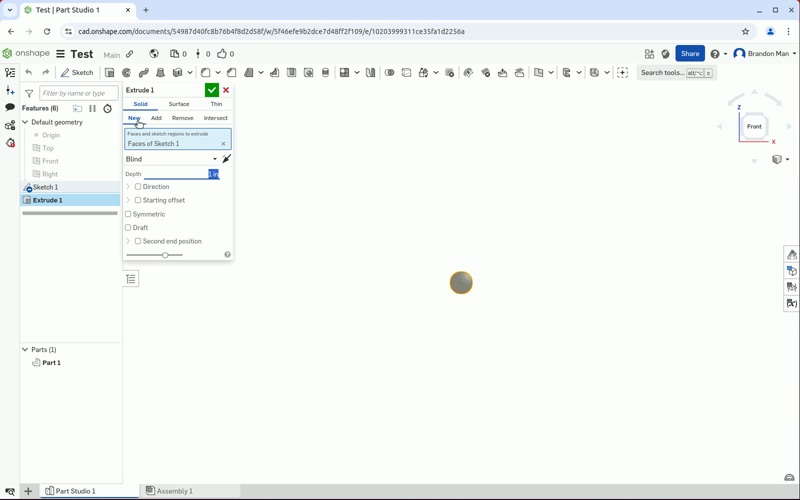
text(7.943)
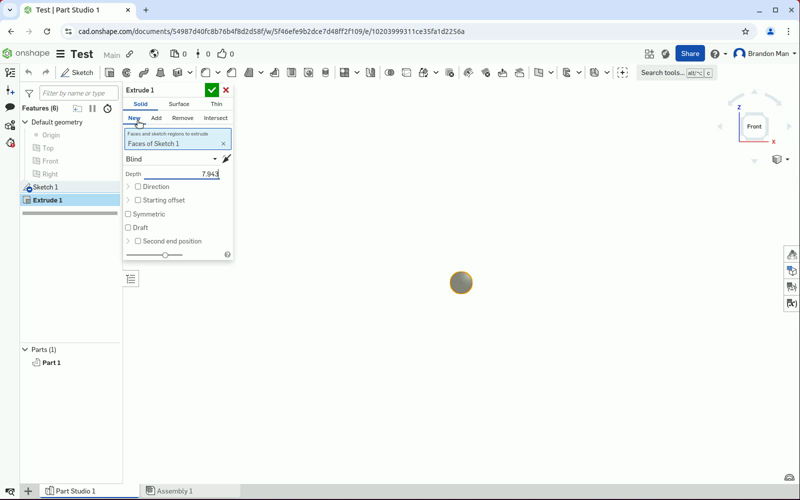
key(enter)
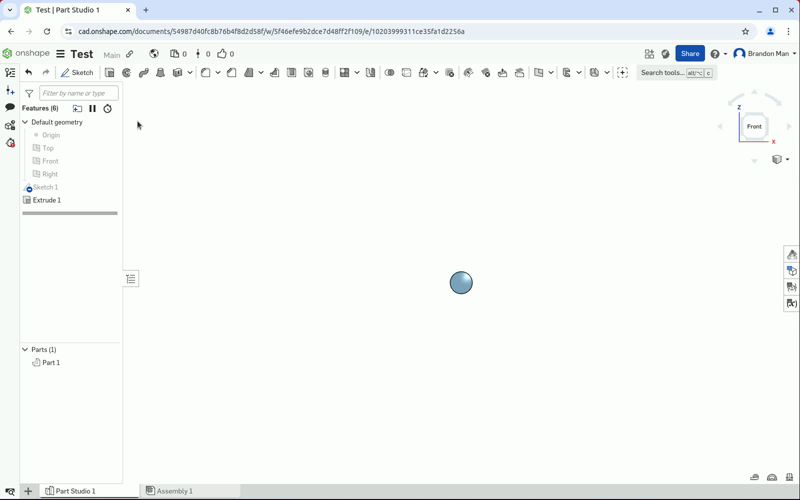
key(shift+h)
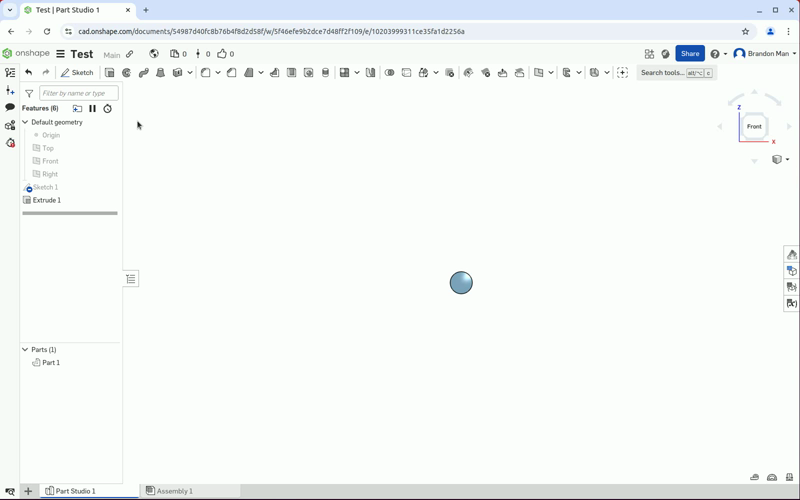
key(shift+h)
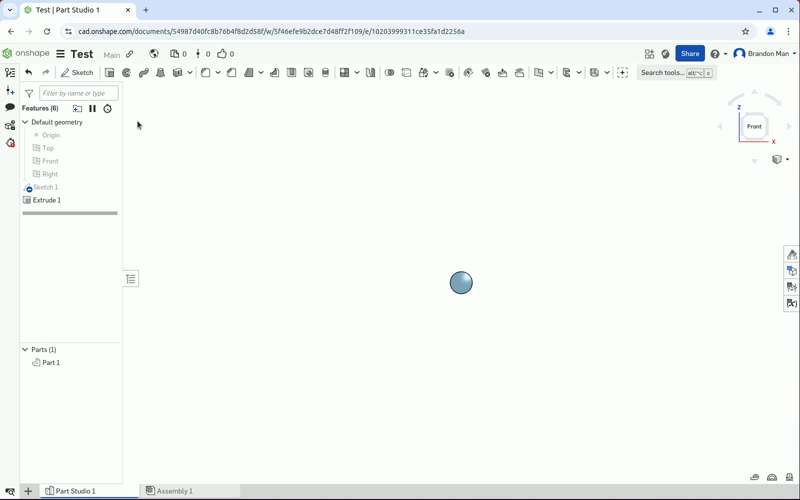
mouse_move(73, 189)
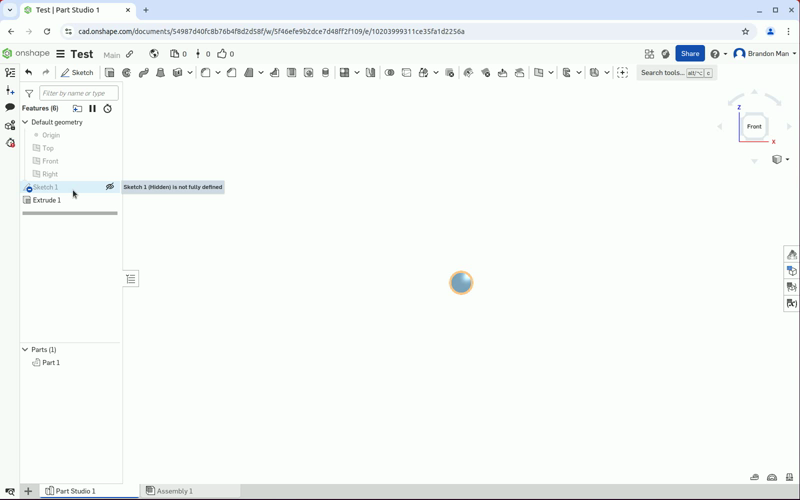
click(73, 189)
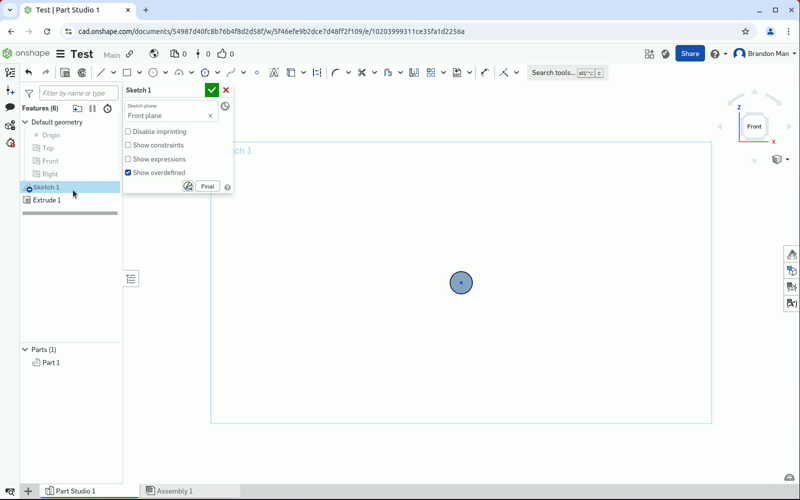
mouse_move(229, 92)
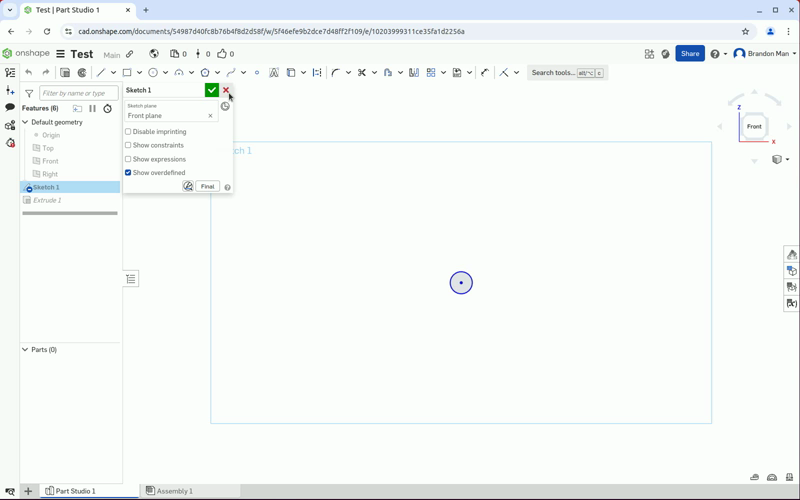
click(229, 92)
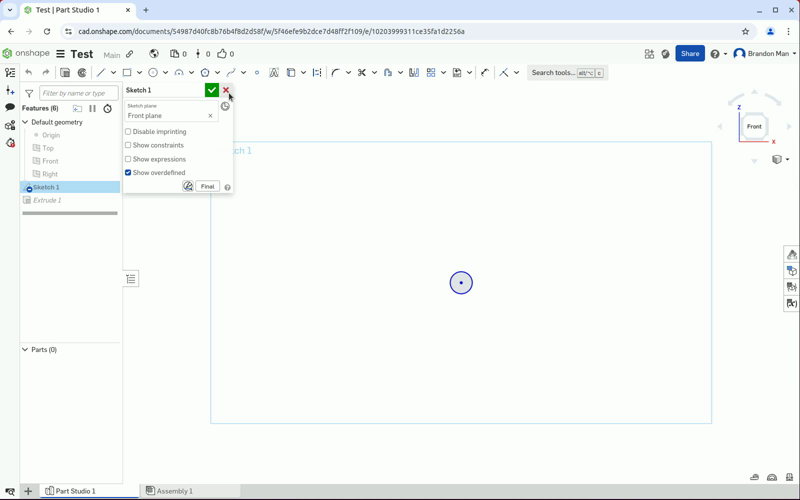
key(shift+s)
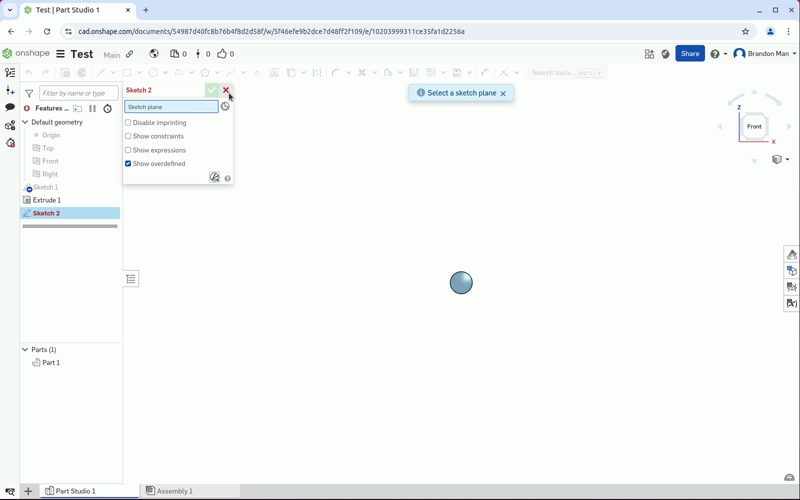
mouse_move(73, 163)
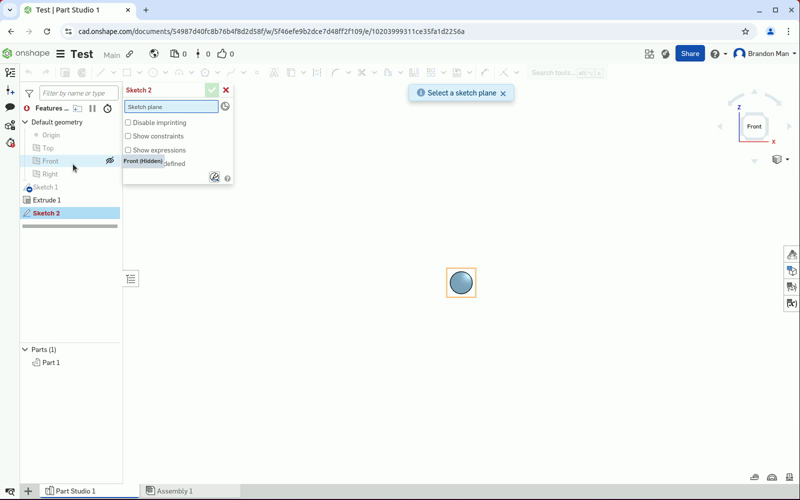
click(73, 163)
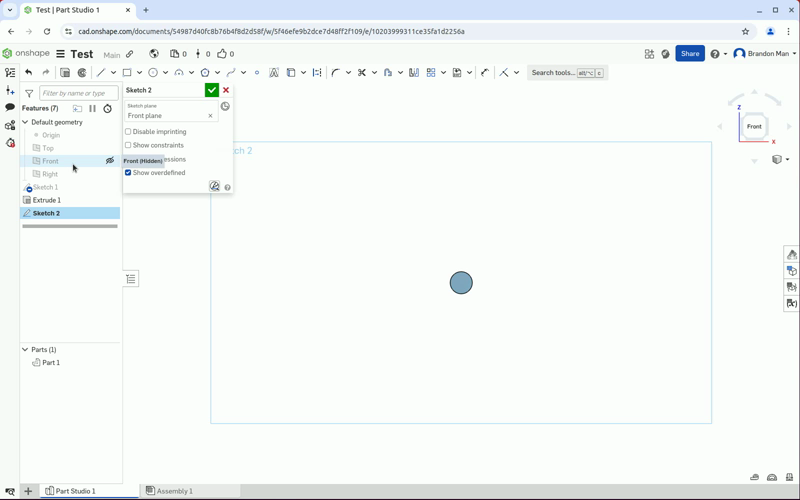
mouse_move(73, 352)
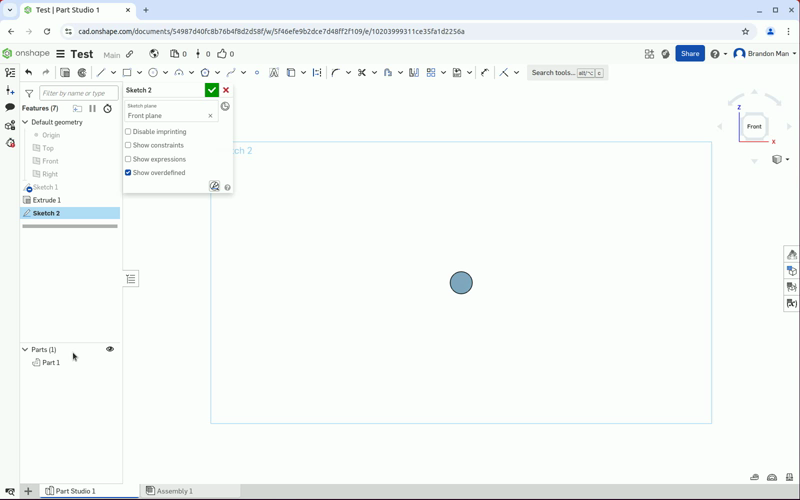
key(y)
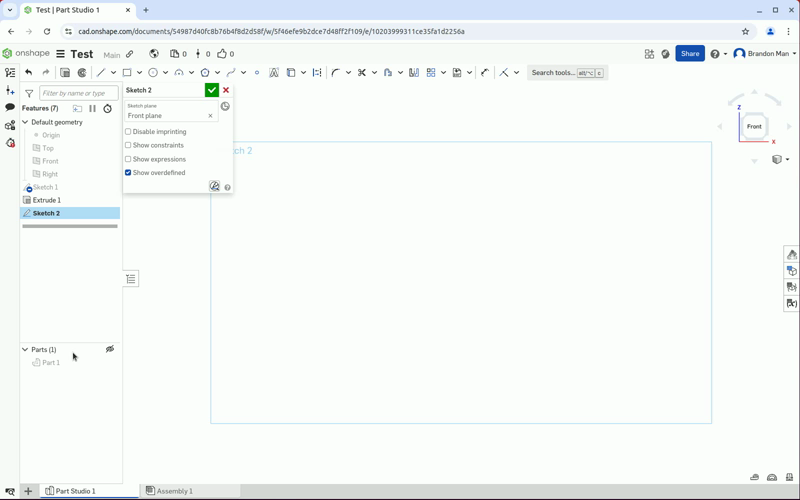
key(c)
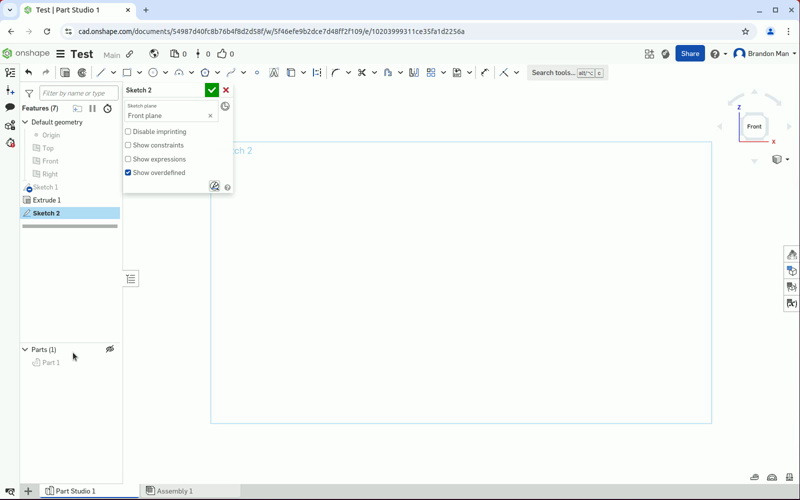
key_down(shift)
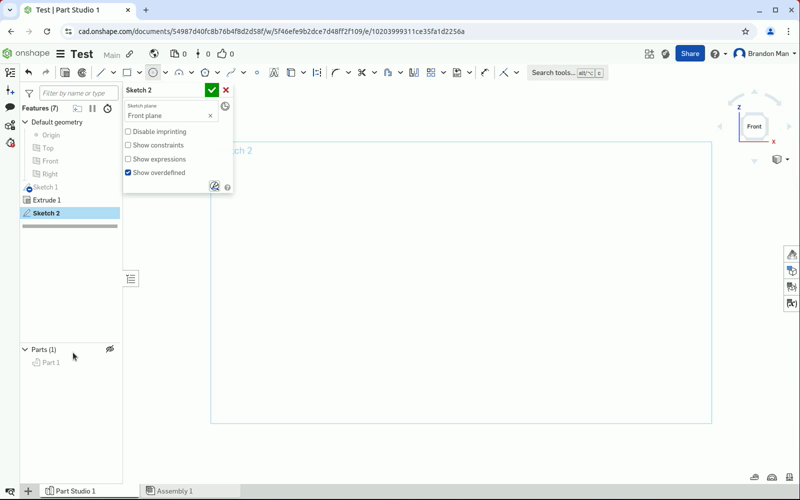
mouse_move(461, 282)
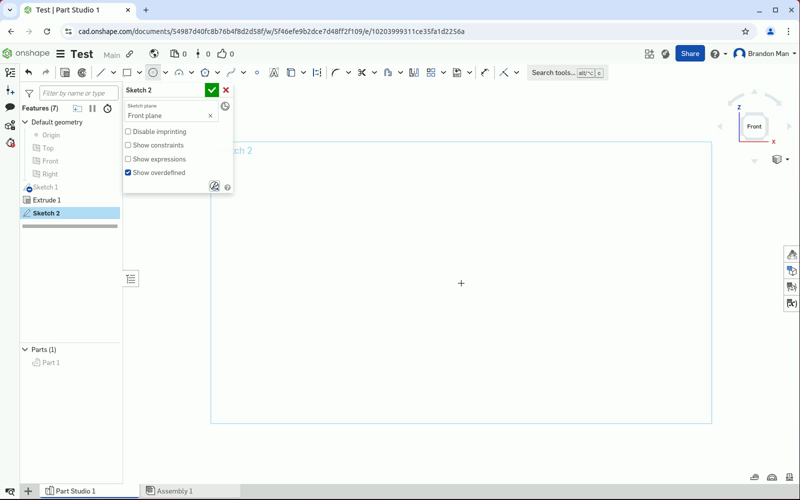
click(461, 282)
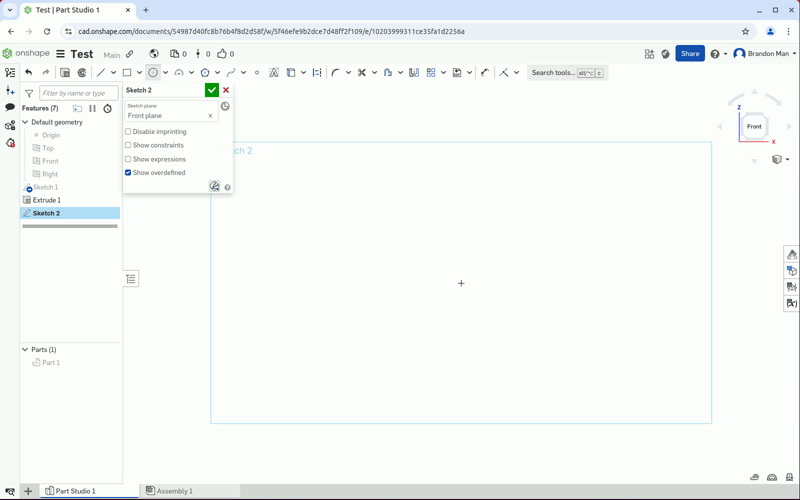
key_up(shift)
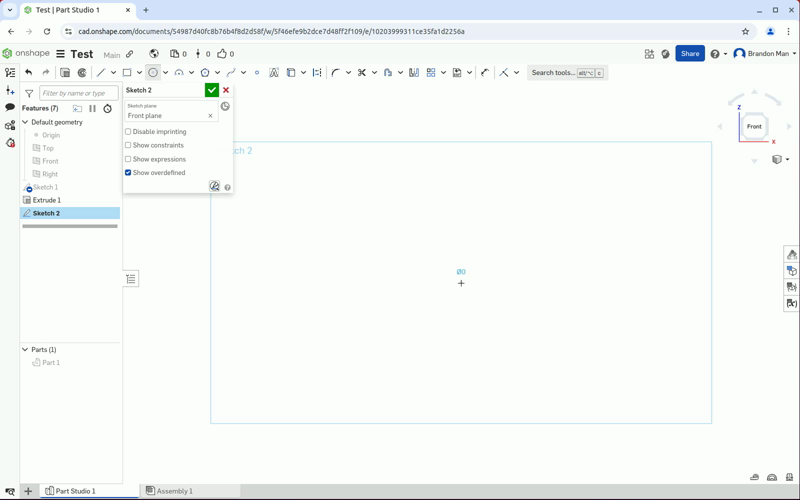
mouse_move(479, 282)
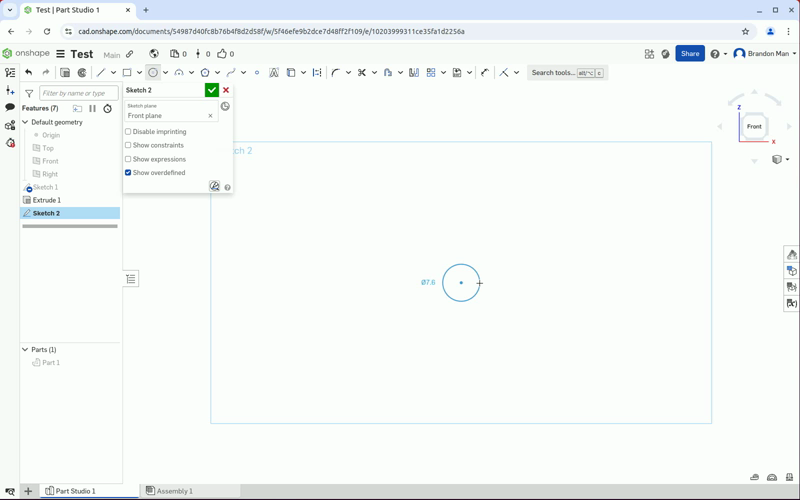
click(479, 282)
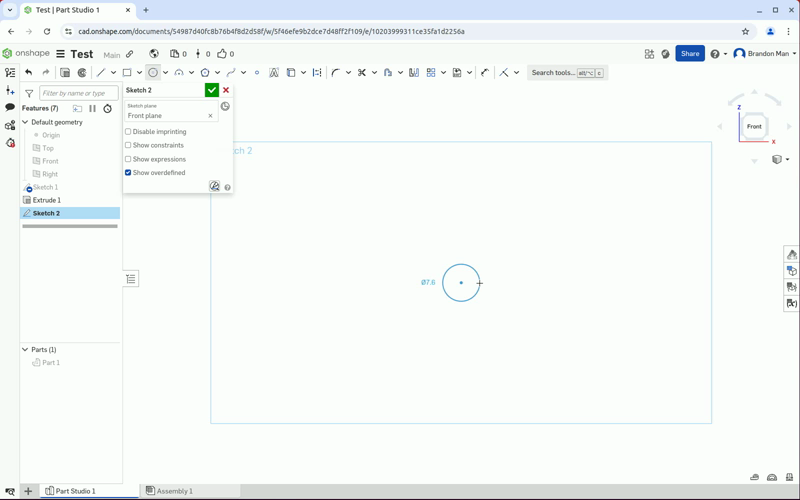
key(esc)
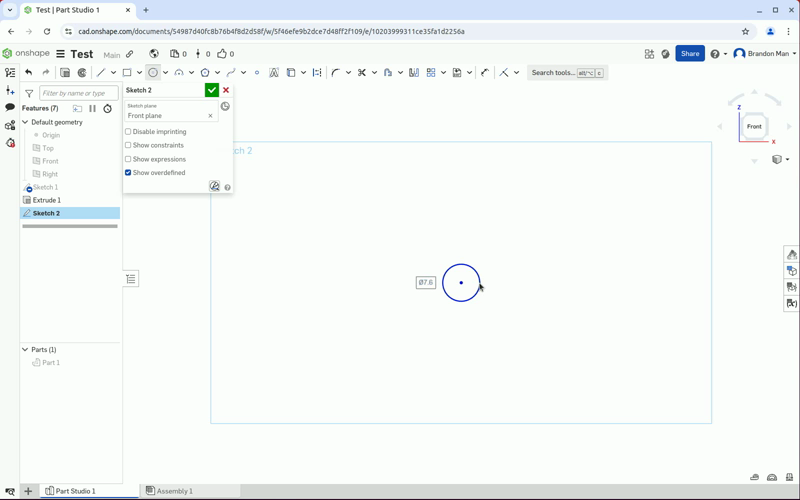
key(c)
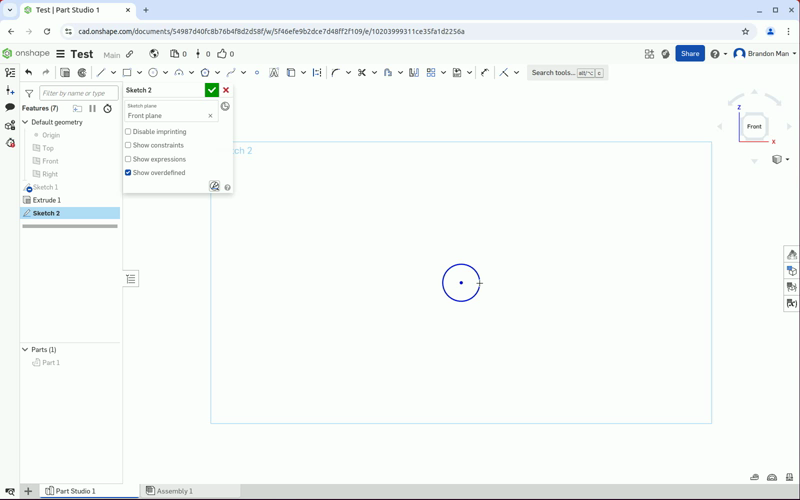
key_down(shift)
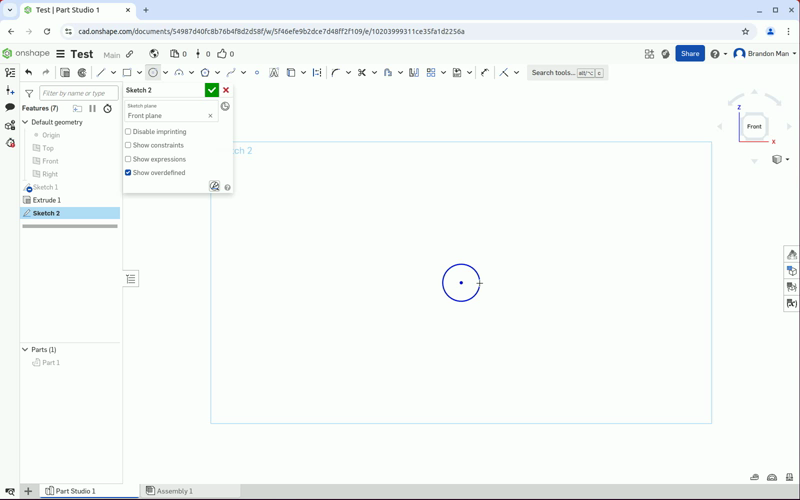
mouse_move(461, 282)
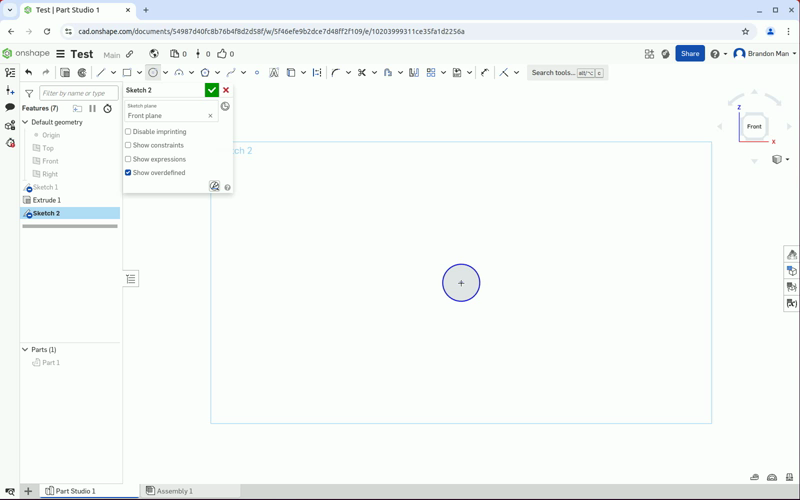
click(461, 282)
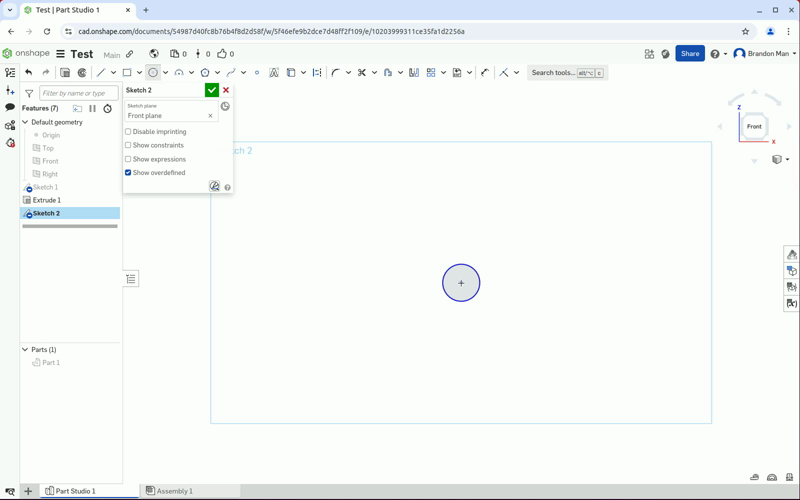
key_up(shift)
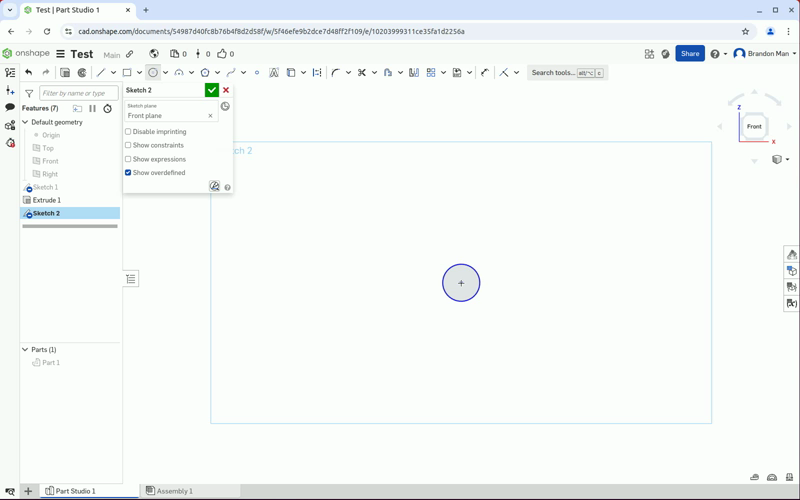
mouse_move(471, 282)
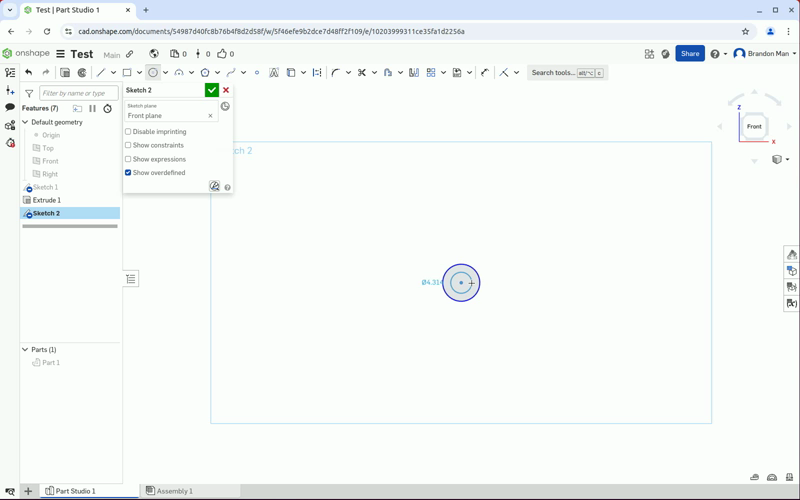
click(471, 282)
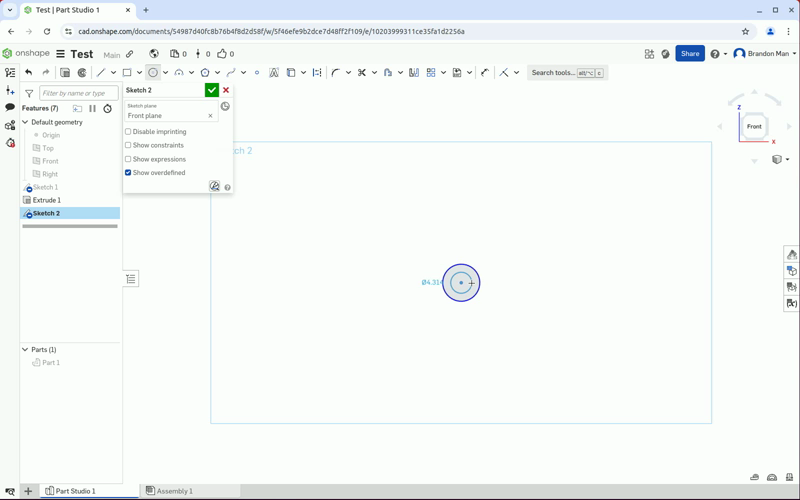
key(esc)
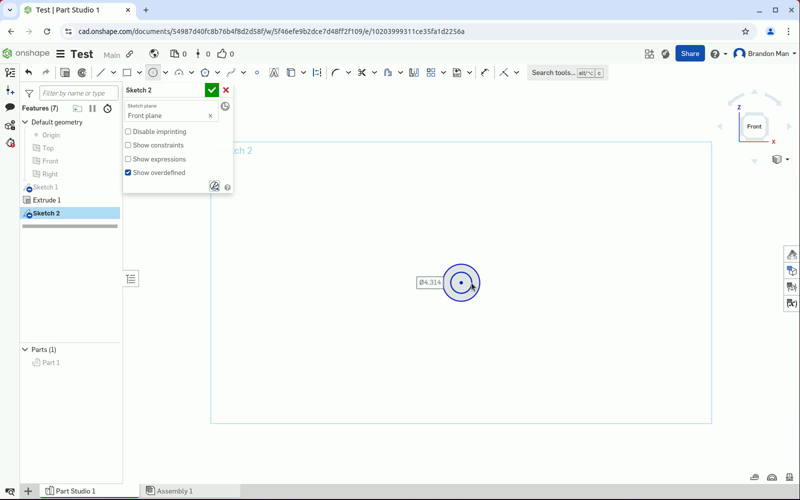
mouse_move(475, 285)
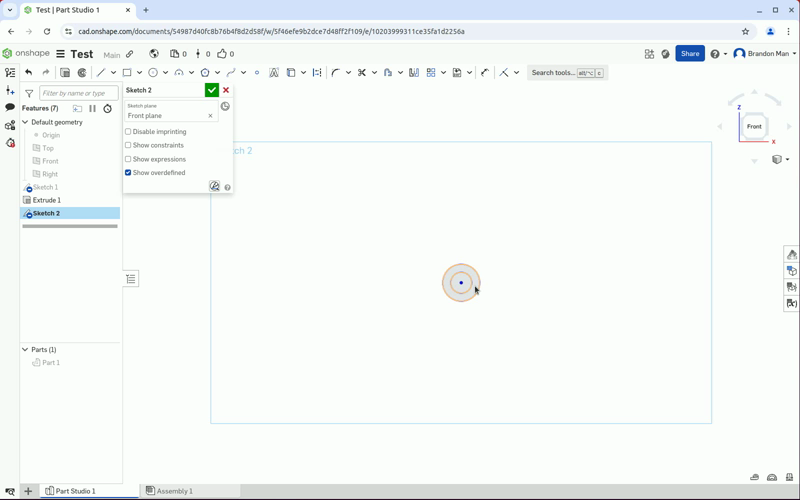
scroll(6)
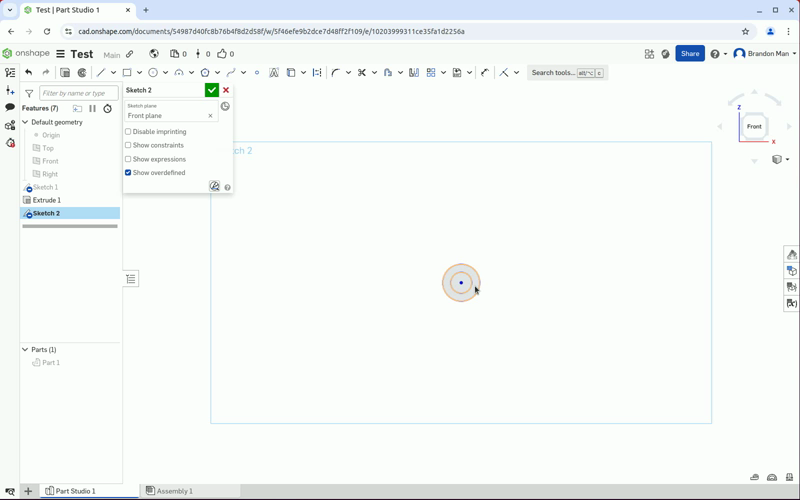
scroll(6)
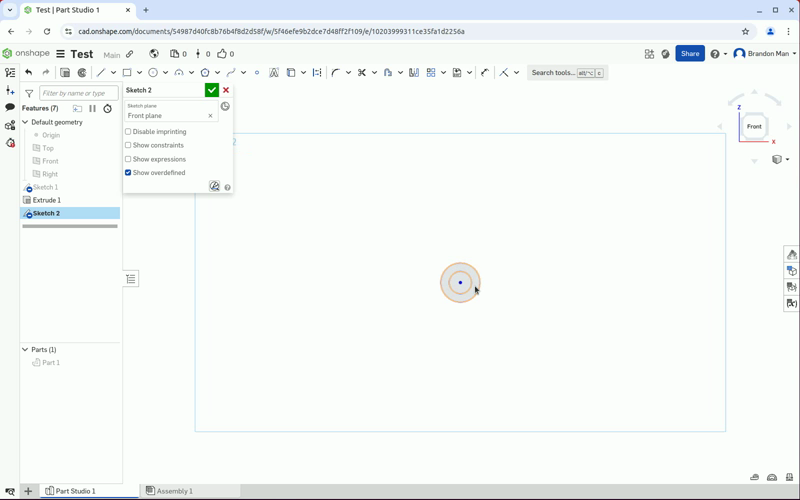
scroll(6)
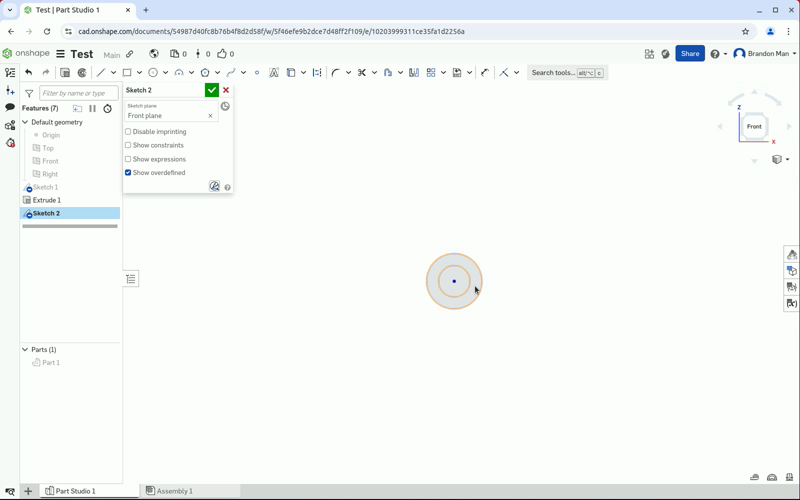
scroll(6)
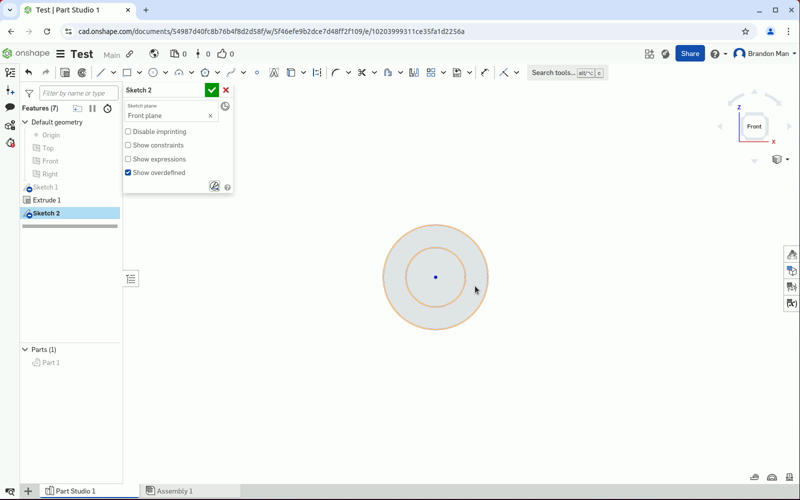
scroll(6)
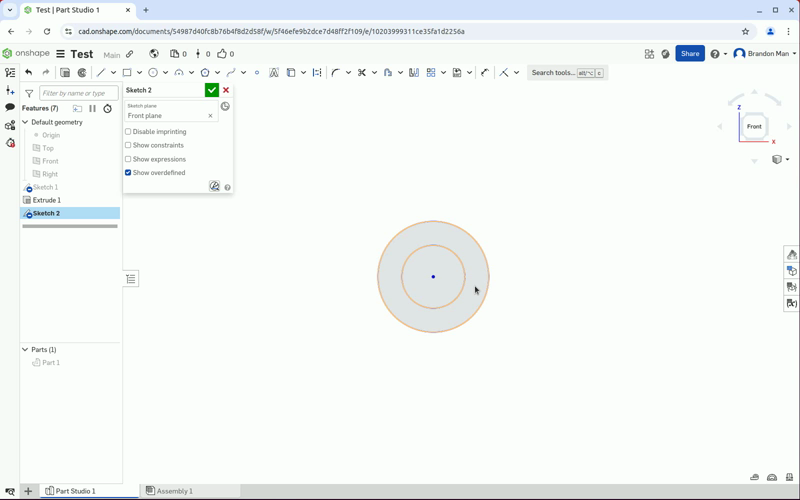
scroll(6)
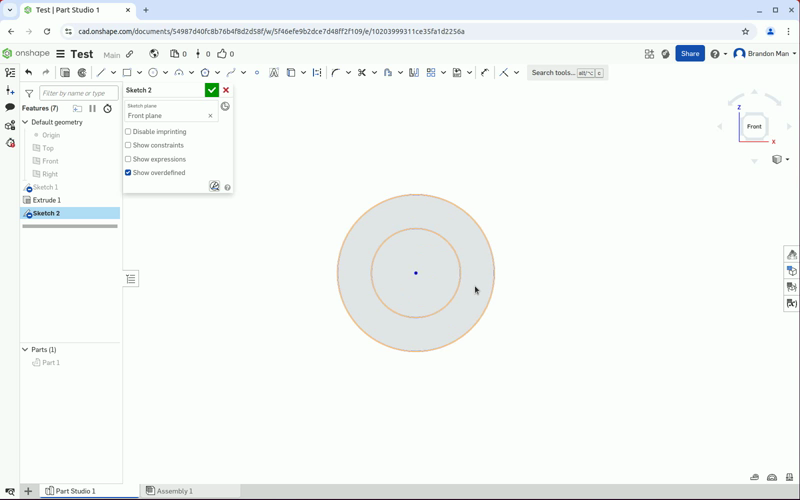
scroll(6)
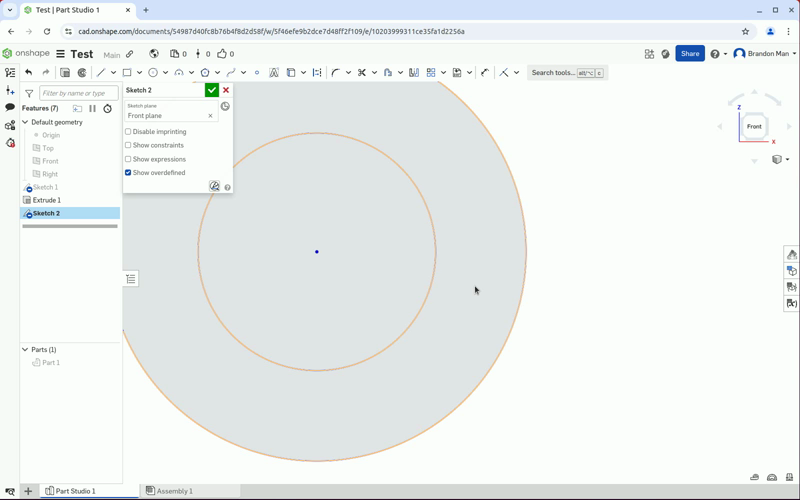
click(475, 285)
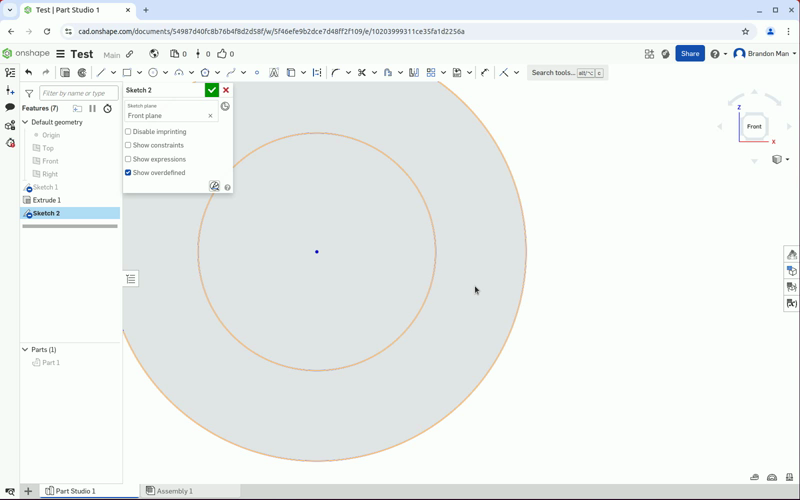
scroll(-6)
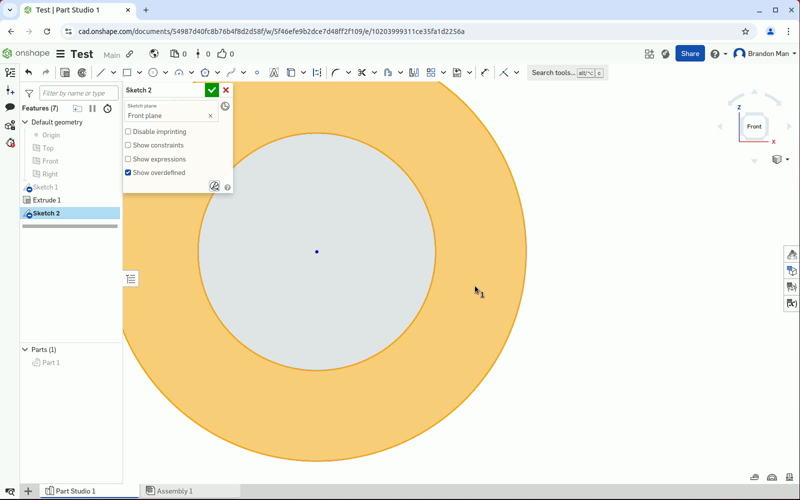
scroll(-6)
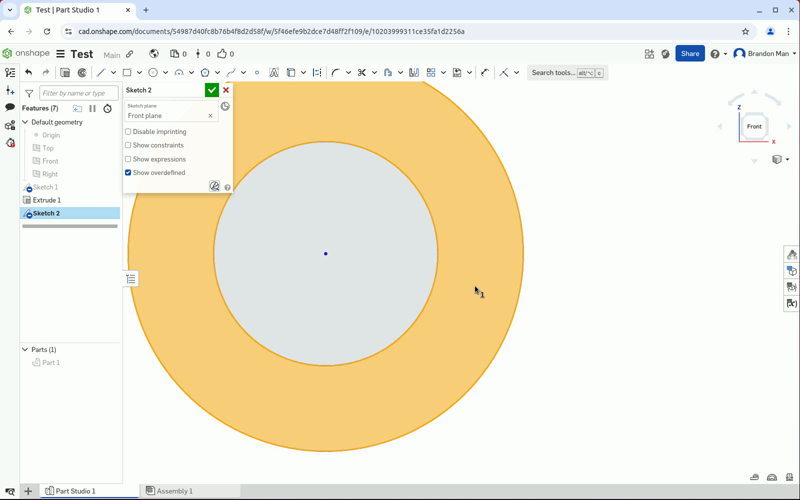
scroll(-6)
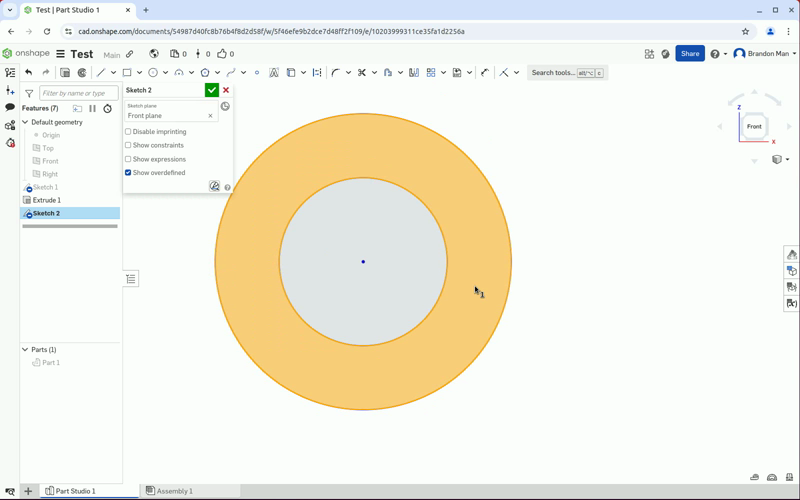
scroll(-6)
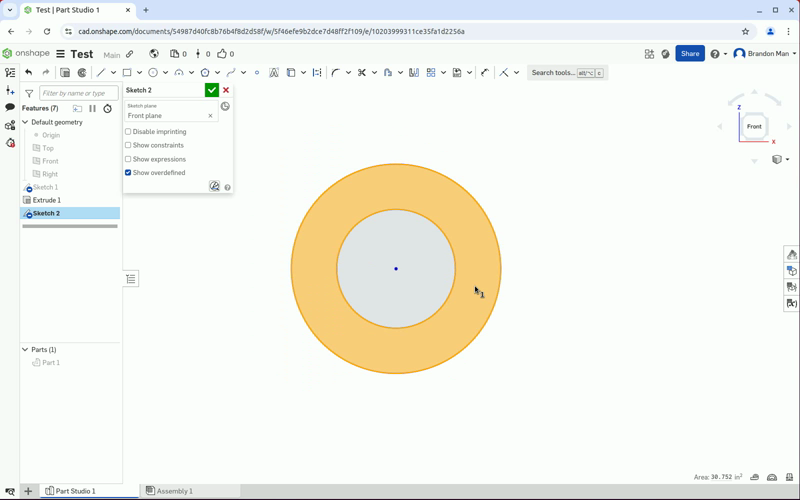
scroll(-6)
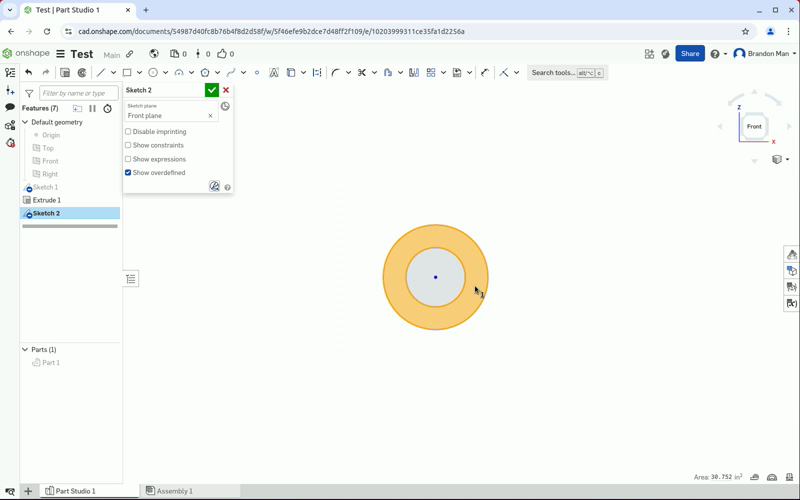
scroll(-6)
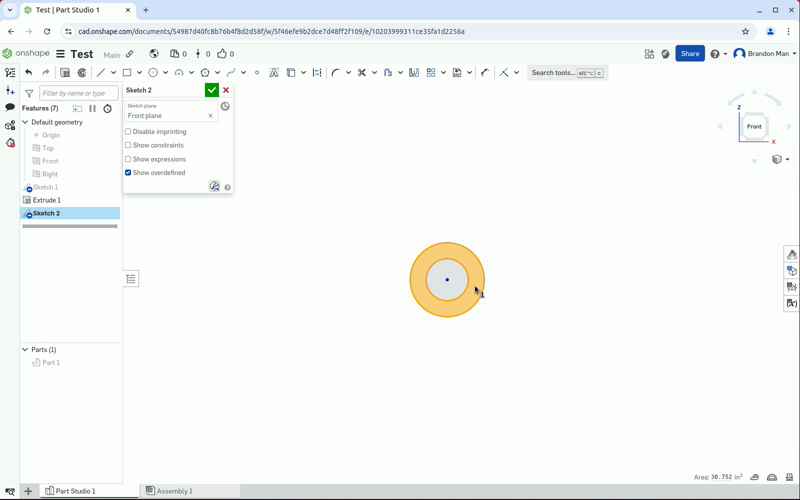
scroll(-6)
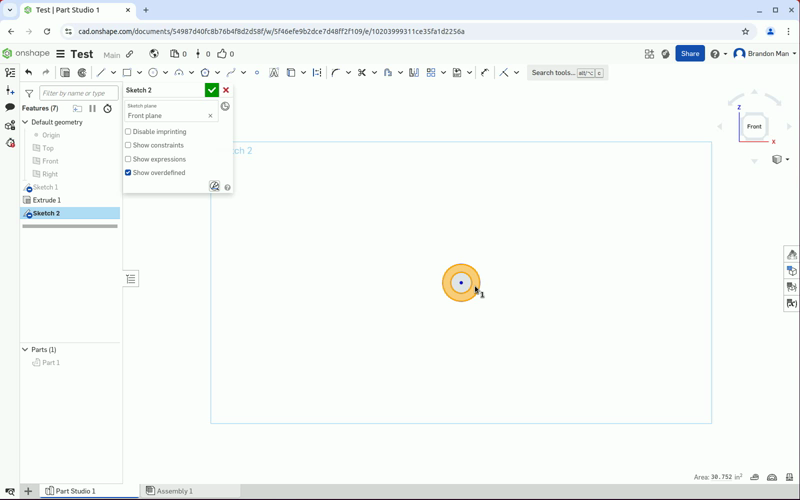
mouse_move(73, 352)
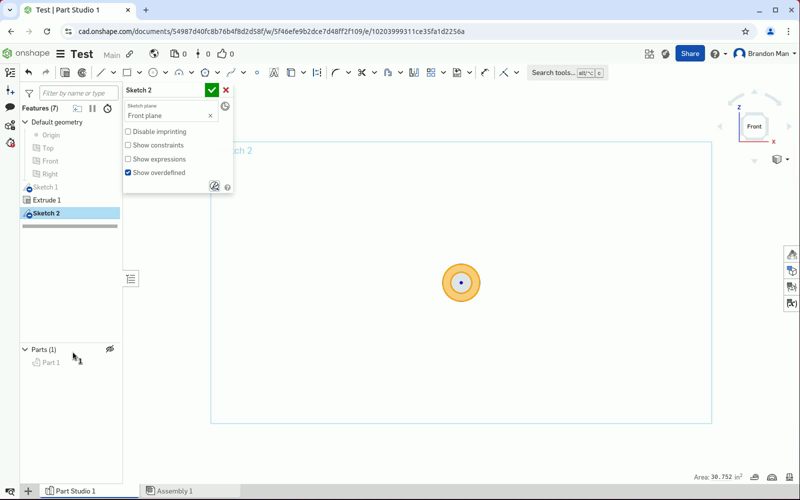
key(shift+y)
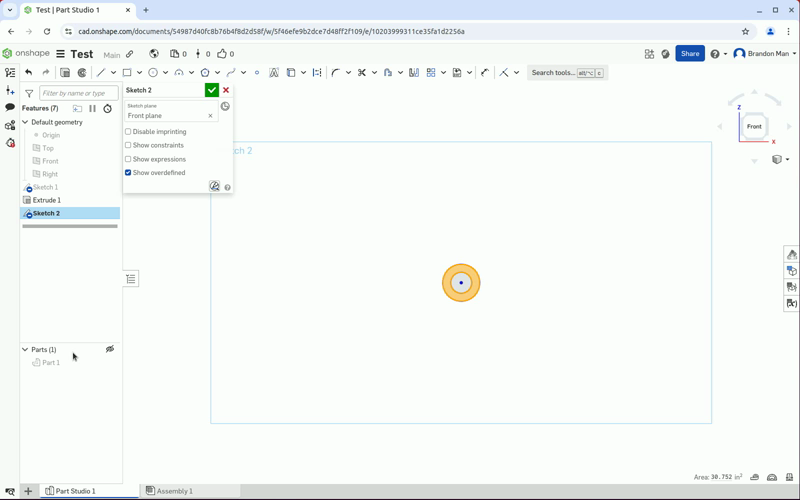
key(shift+e)
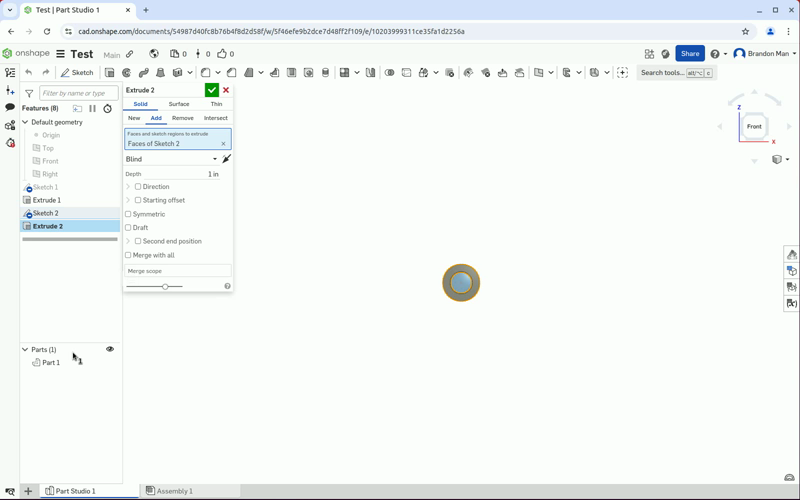
mouse_move(143, 106)
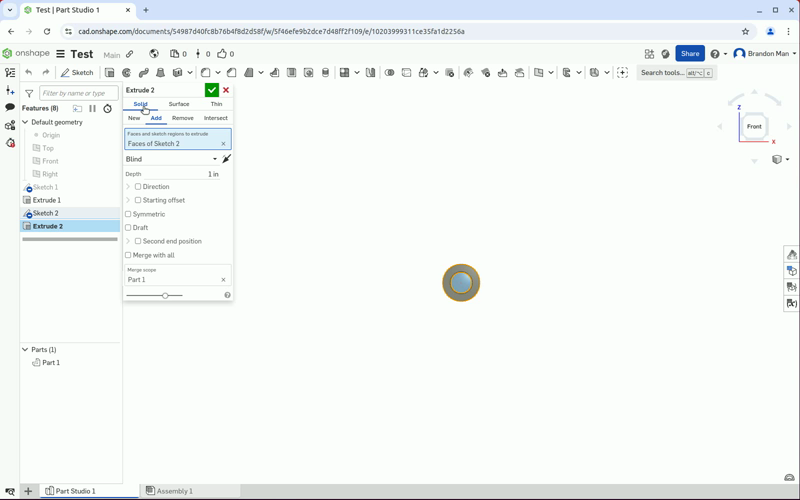
click(143, 106)
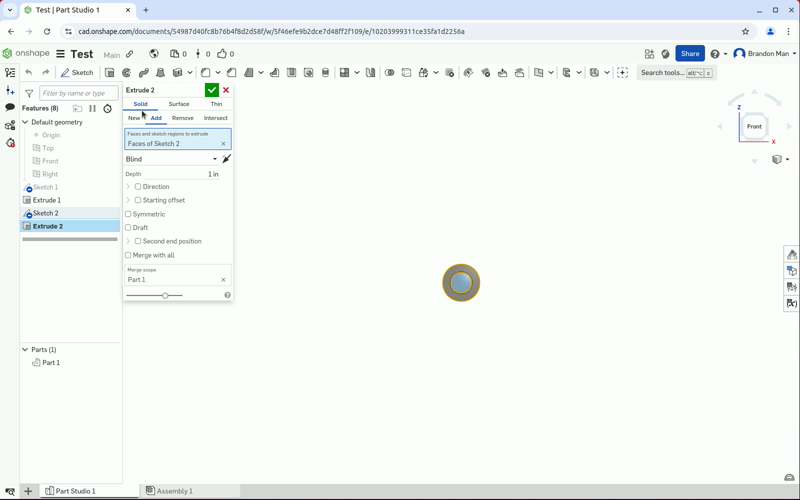
mouse_move(137, 120)
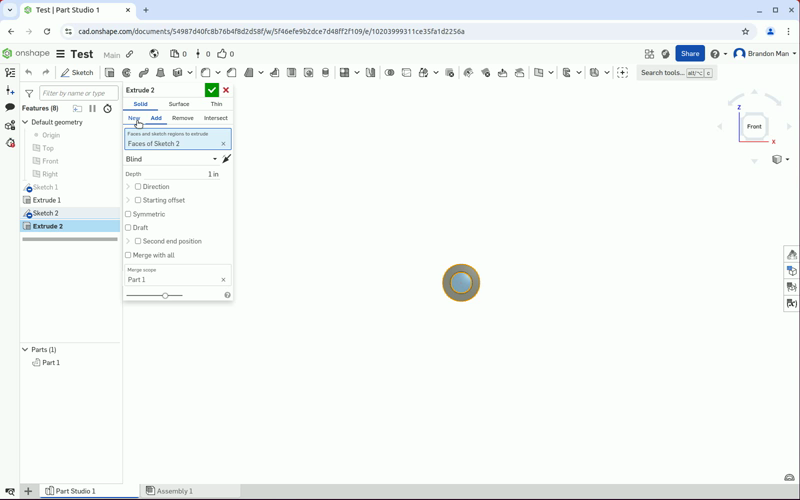
click(137, 120)
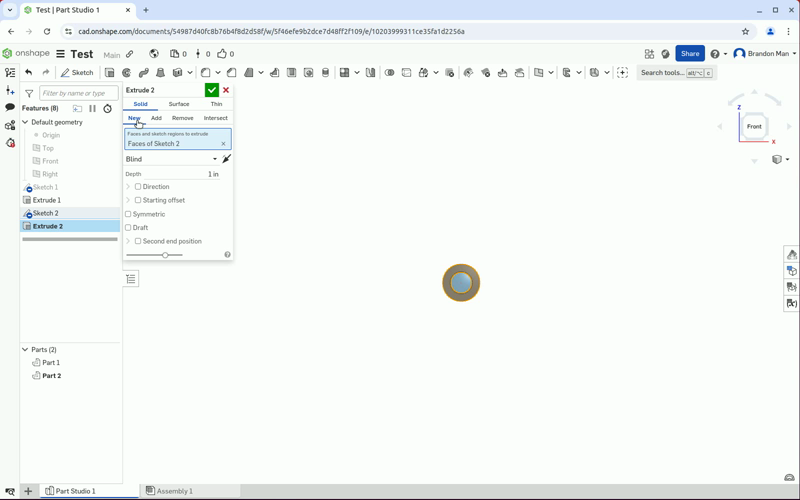
key(tab, 4)
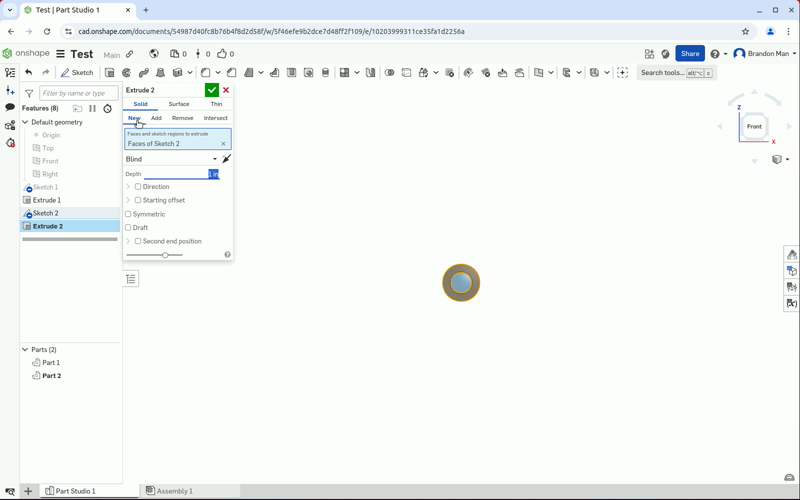
text(-2.166)
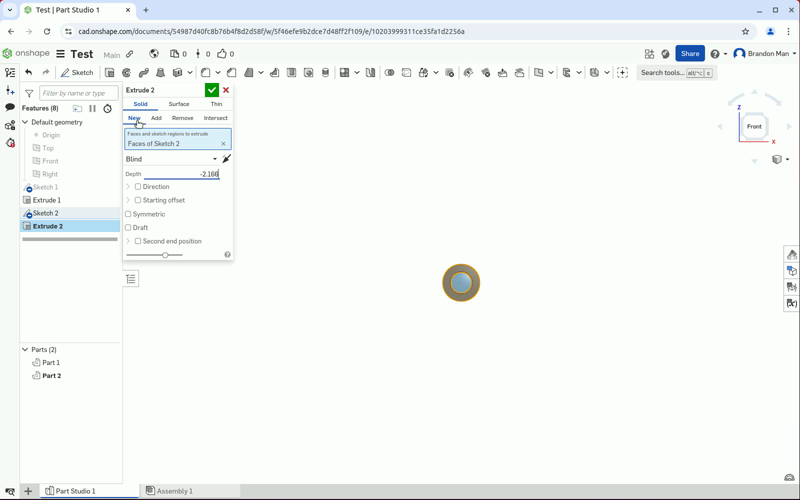
key(enter)
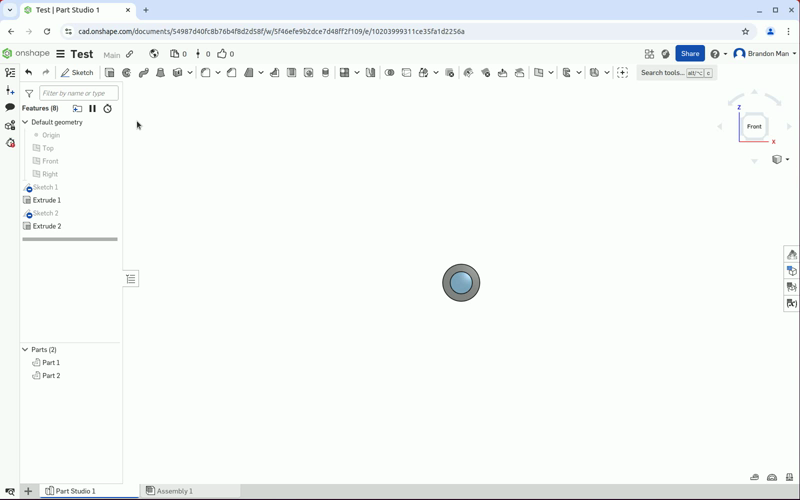
key(shift+h)
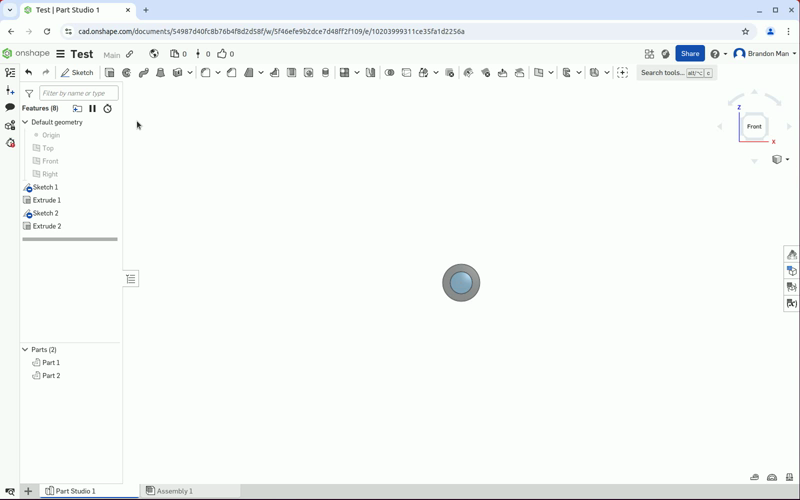
key(shift+h)
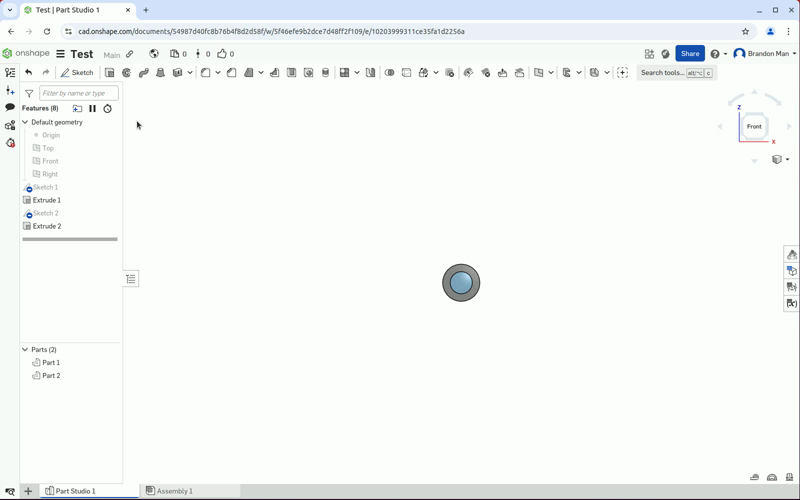
mouse_move(73, 189)
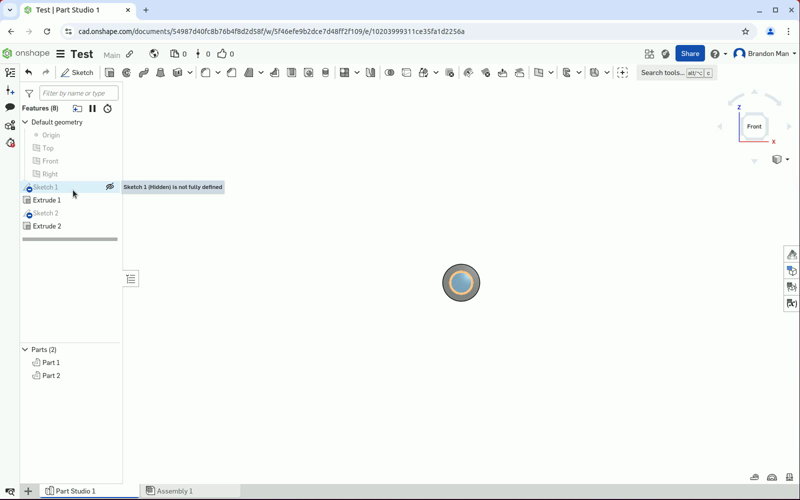
click(73, 189)
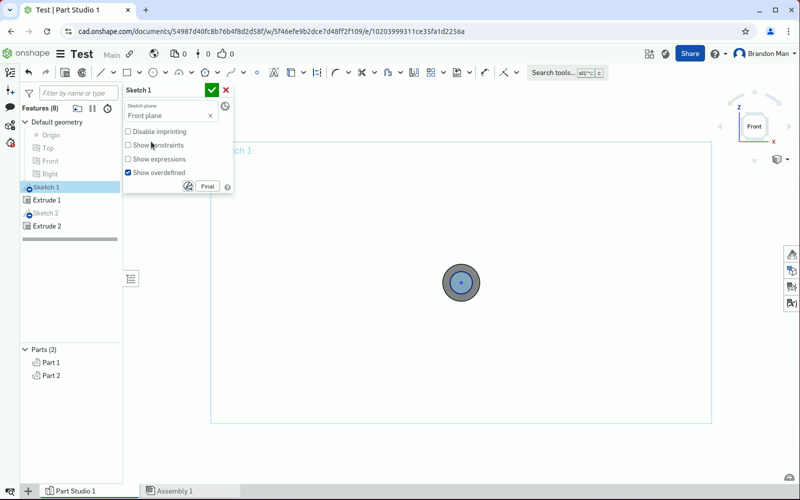
mouse_move(229, 92)
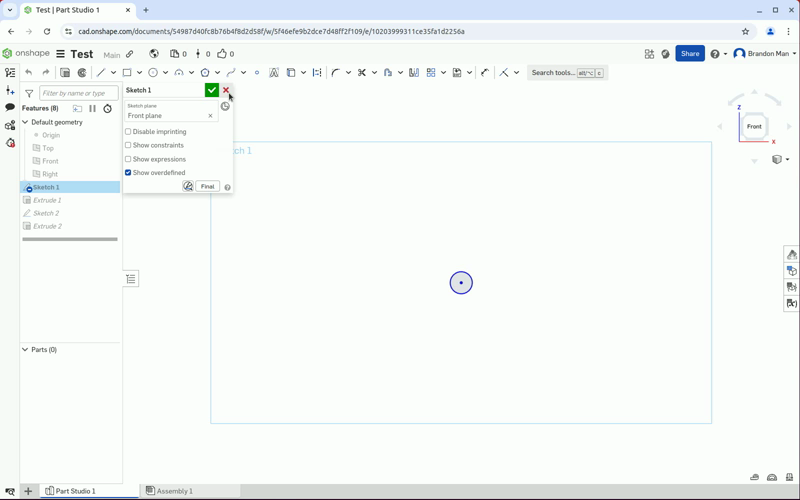
click(229, 92)
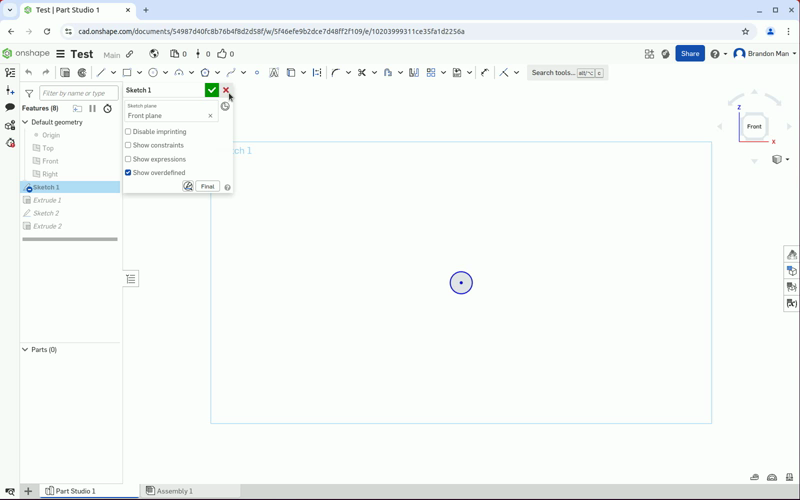
key(shift+s)
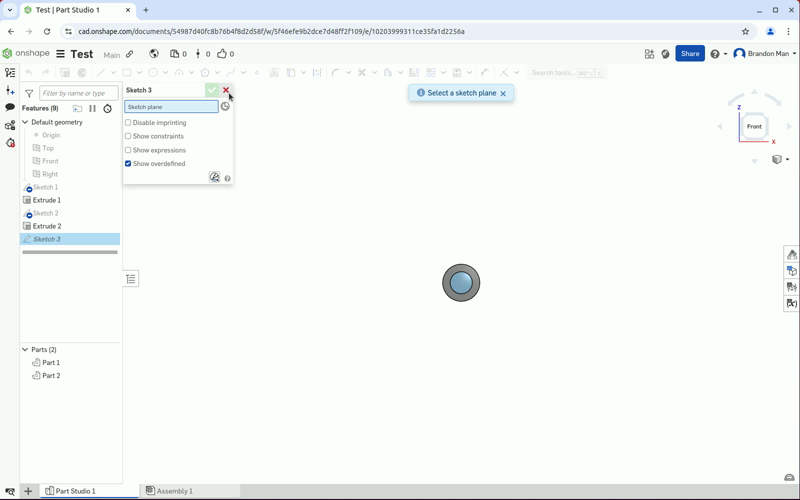
mouse_move(73, 163)
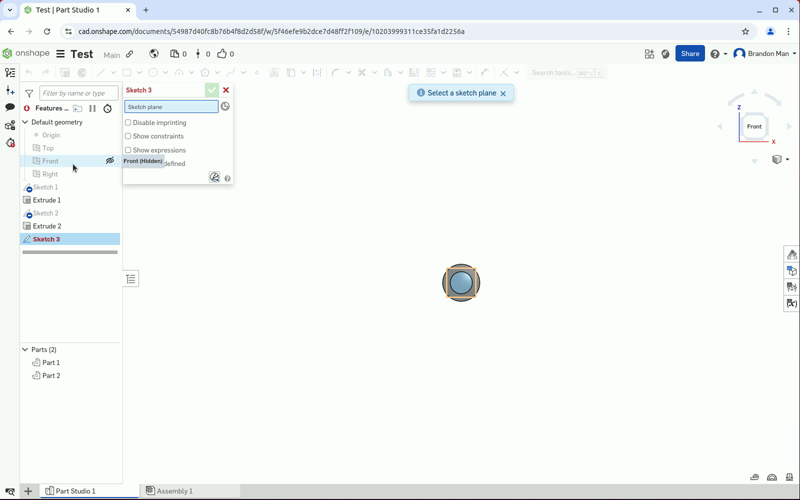
click(73, 163)
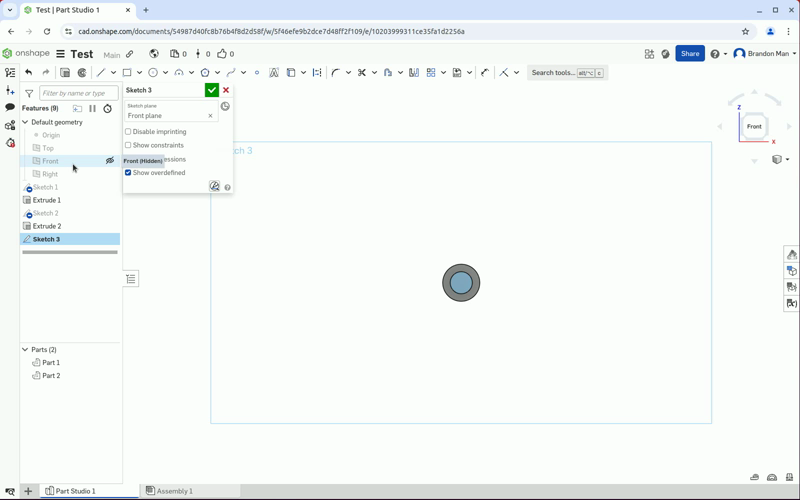
mouse_move(73, 352)
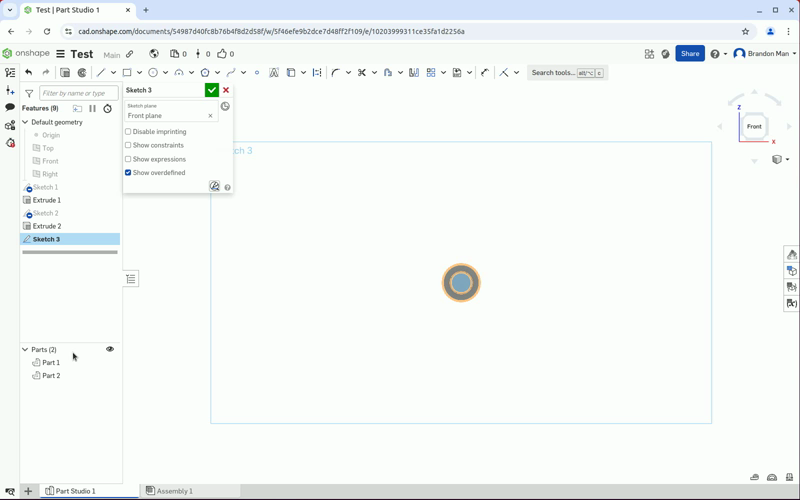
key(y)
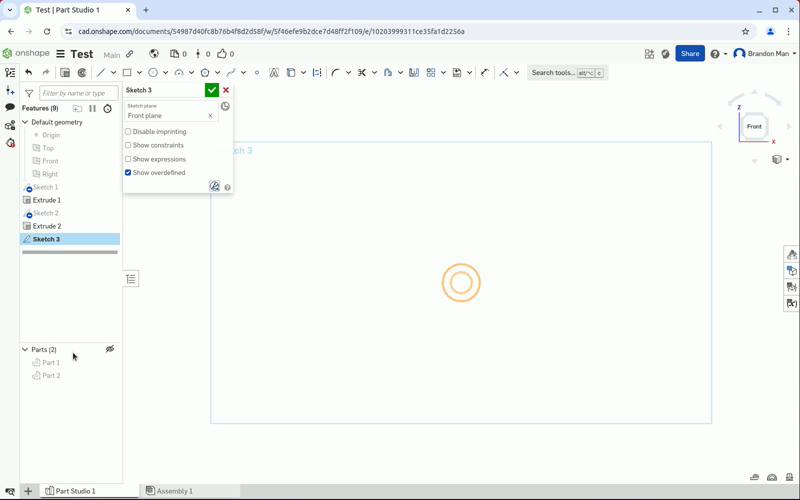
key(c)
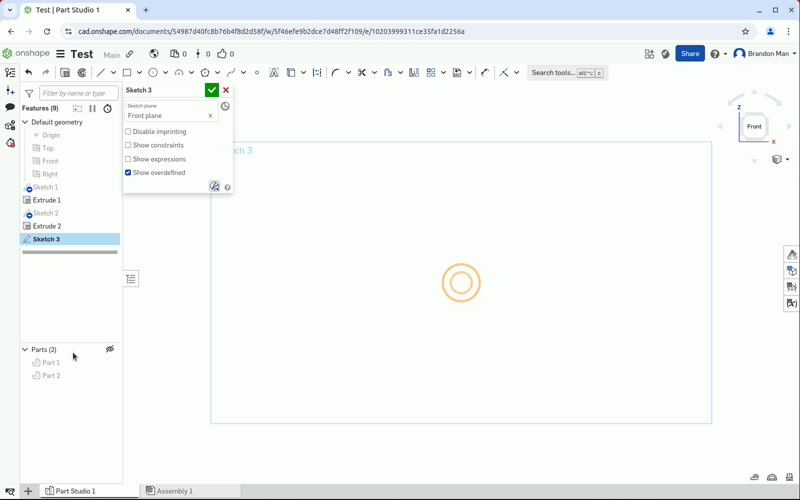
key_down(shift)
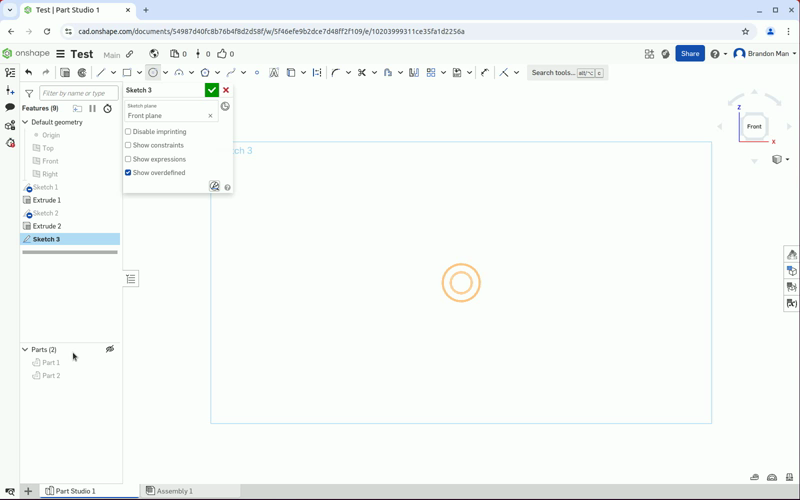
mouse_move(461, 282)
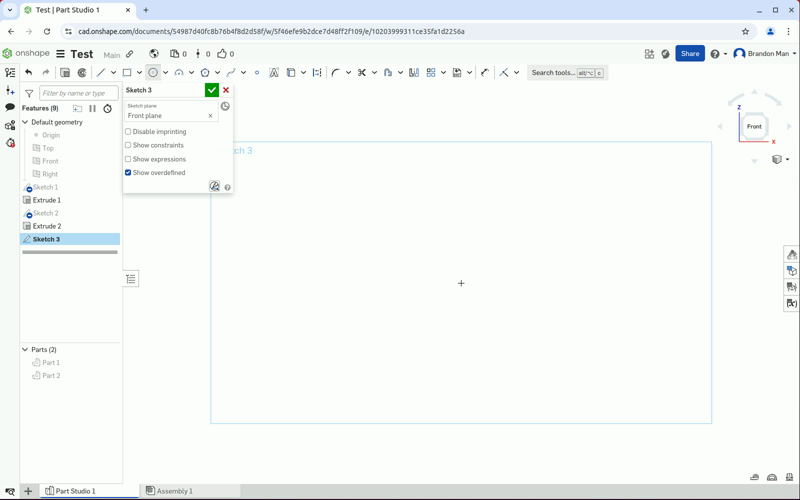
click(461, 282)
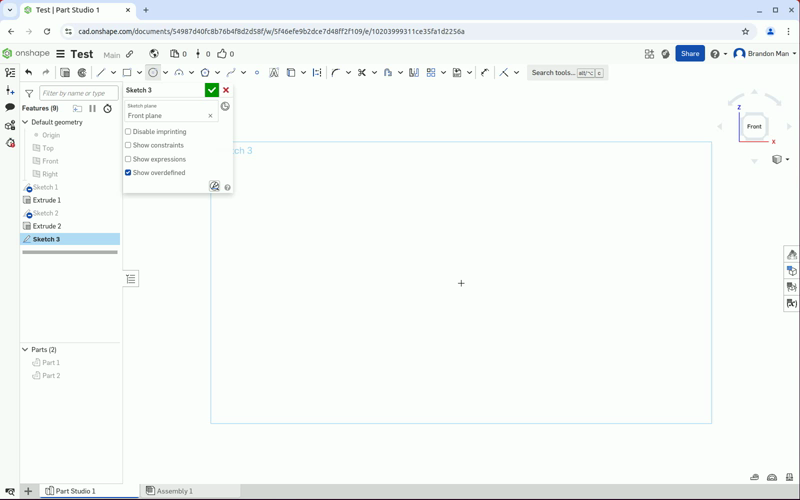
key_up(shift)
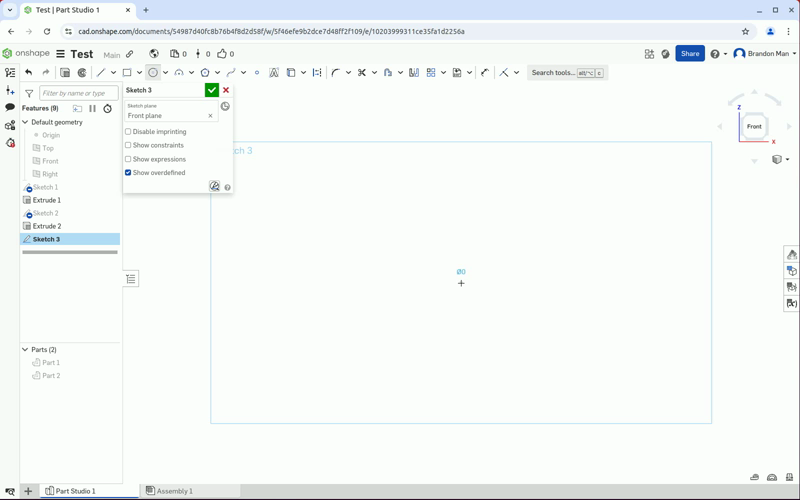
mouse_move(472, 282)
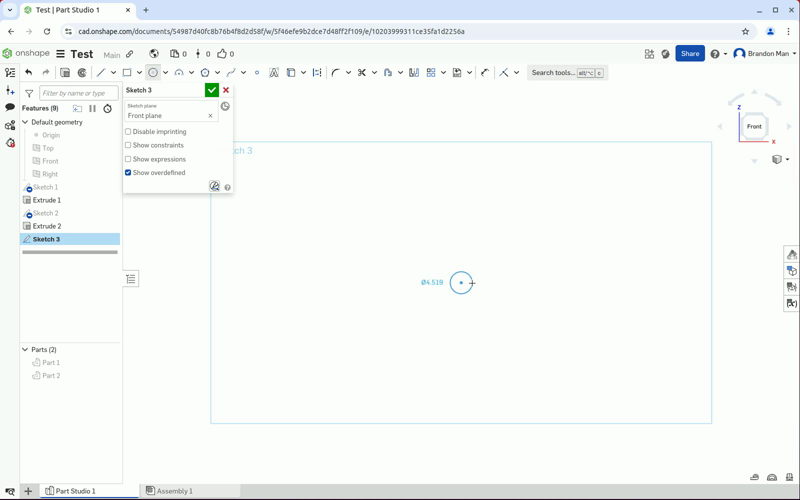
click(472, 282)
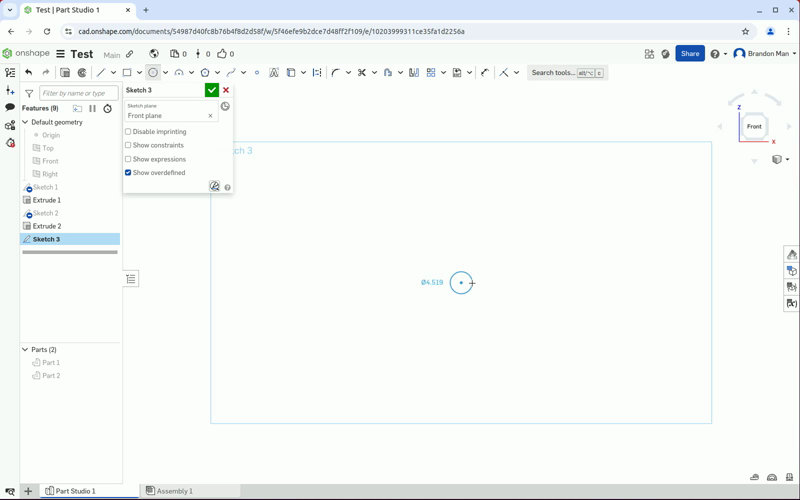
key(esc)
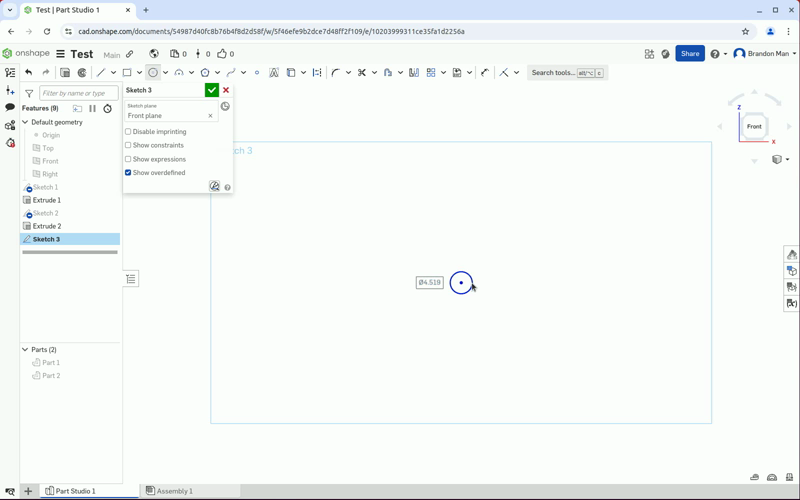
mouse_move(470, 288)
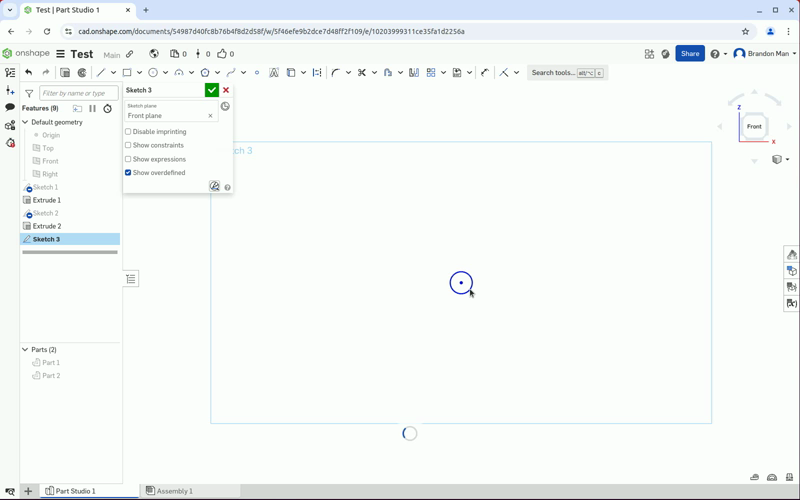
scroll(6)
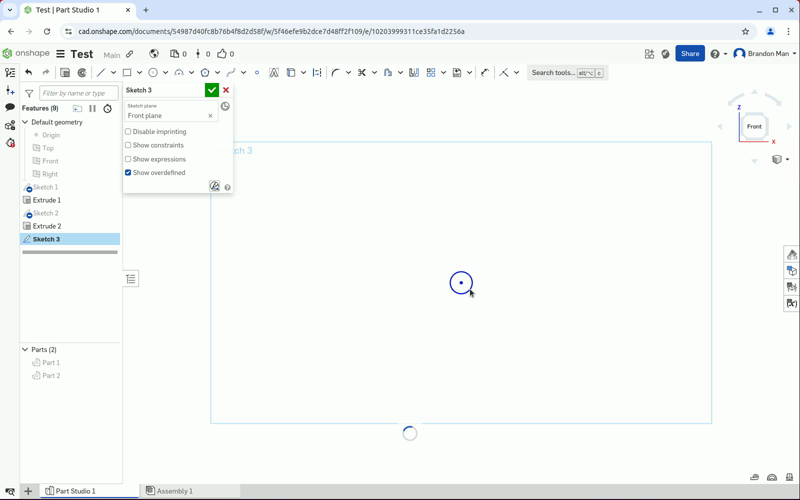
scroll(6)
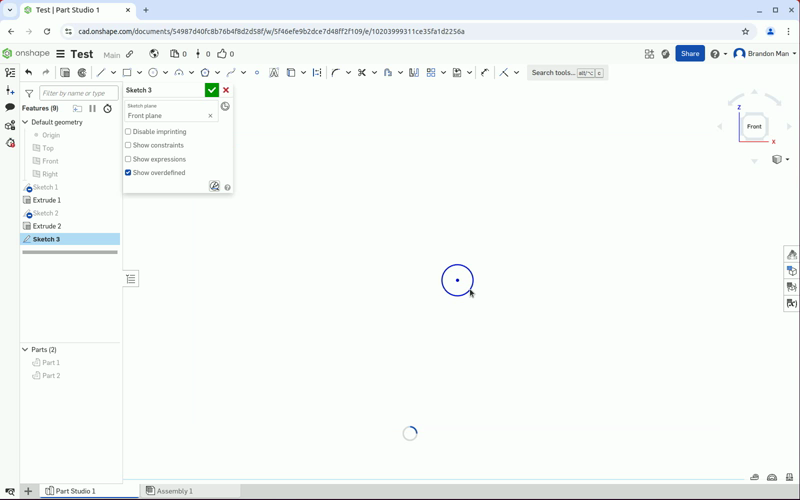
scroll(6)
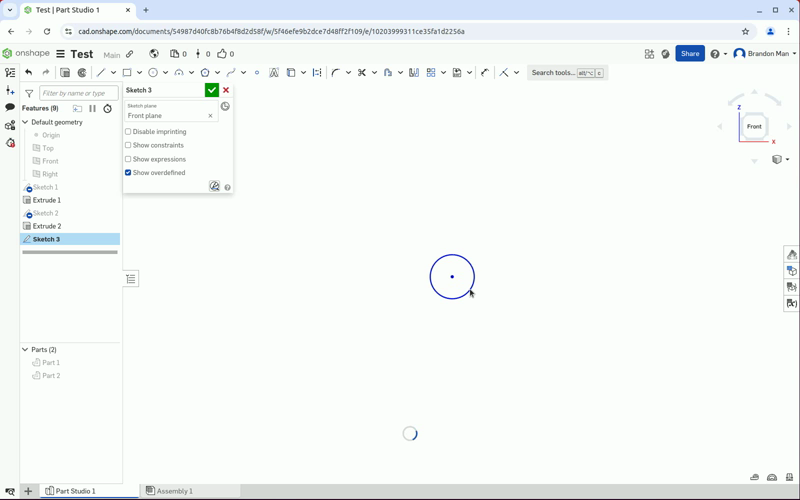
scroll(6)
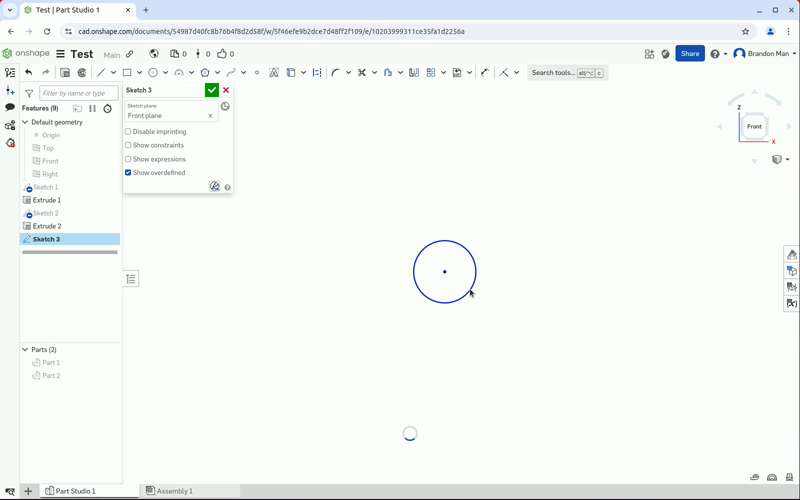
scroll(6)
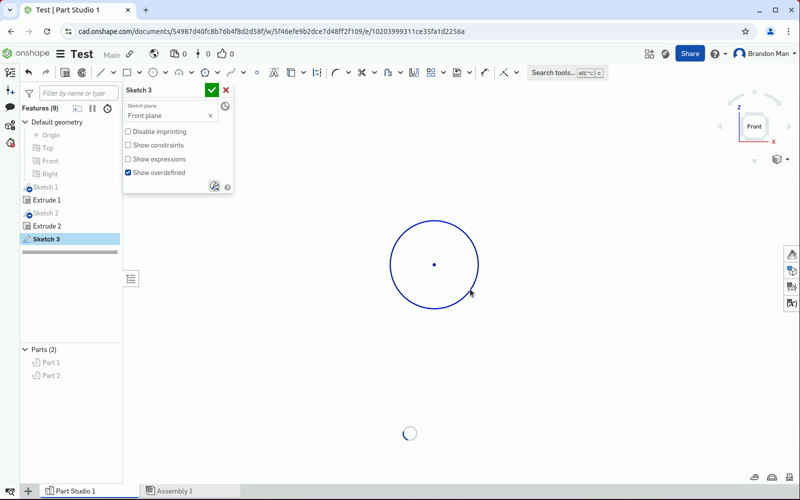
scroll(6)
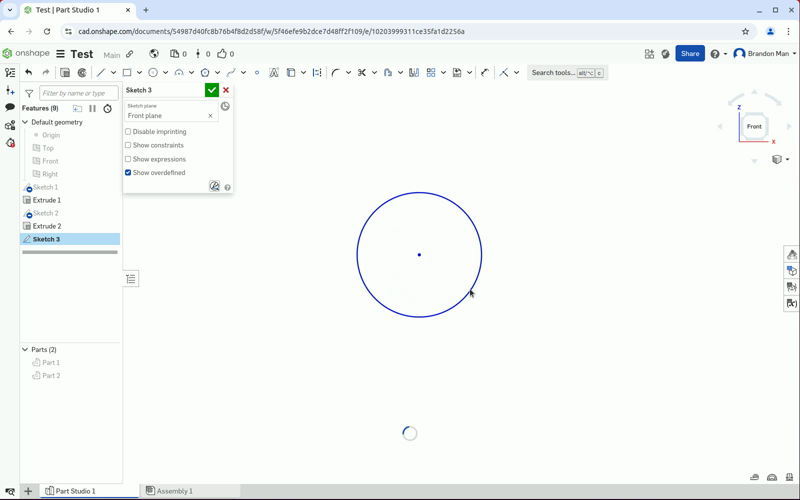
scroll(6)
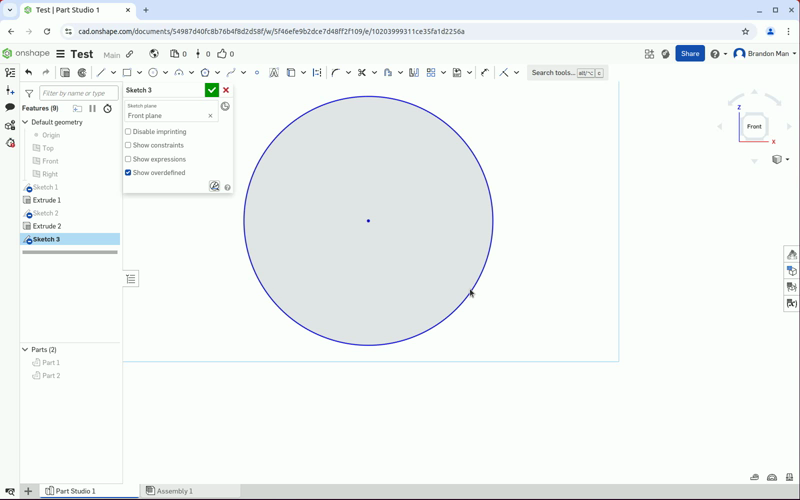
click(470, 288)
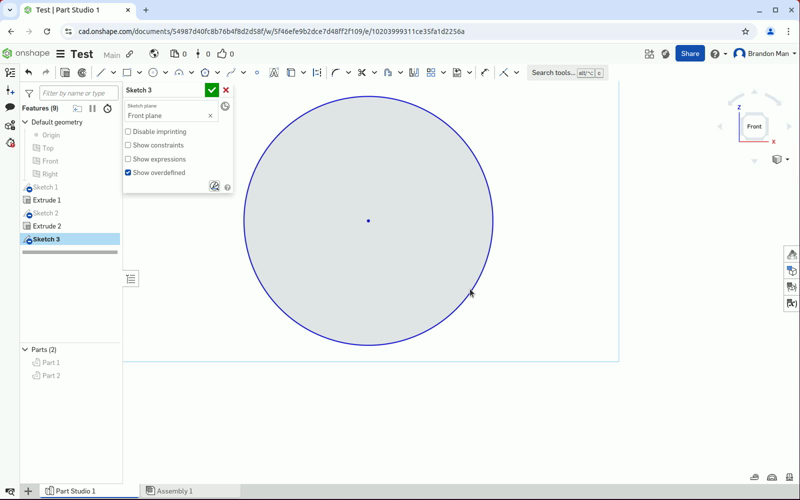
scroll(-6)
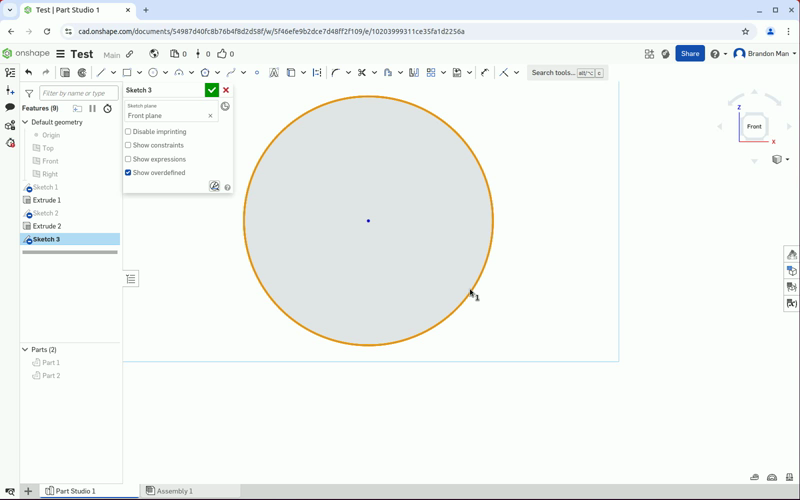
scroll(-6)
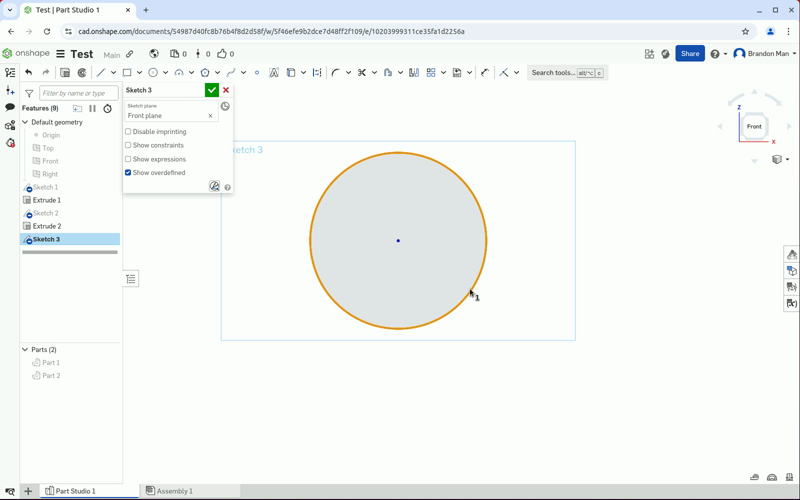
scroll(-6)
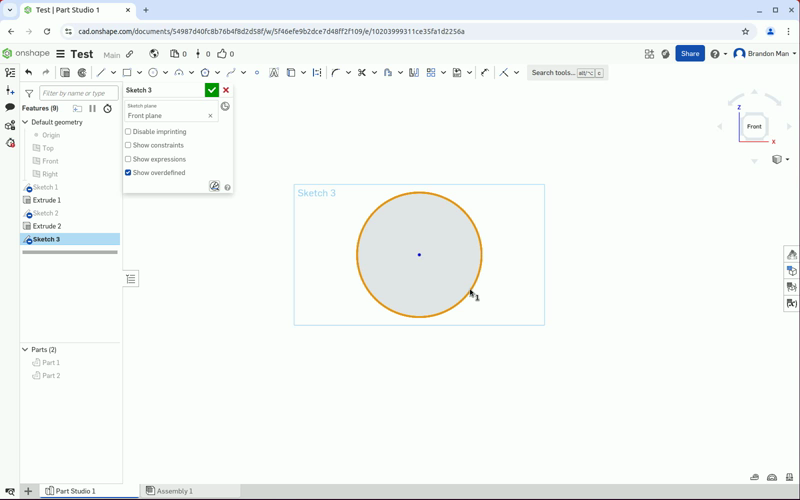
scroll(-6)
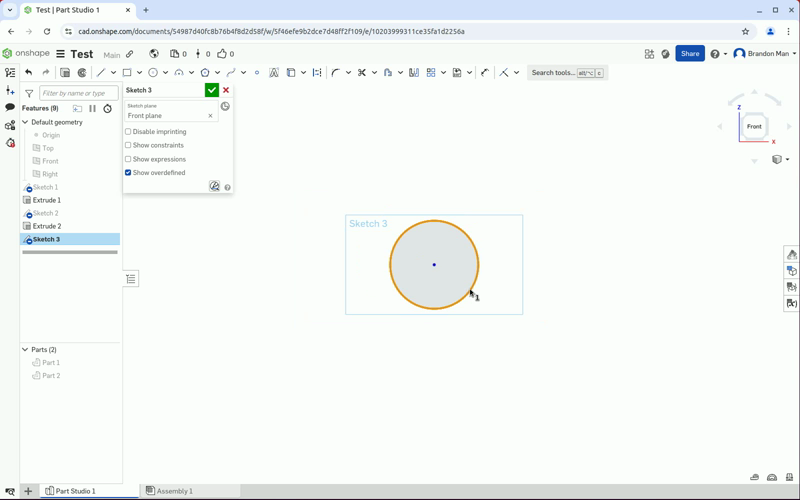
scroll(-6)
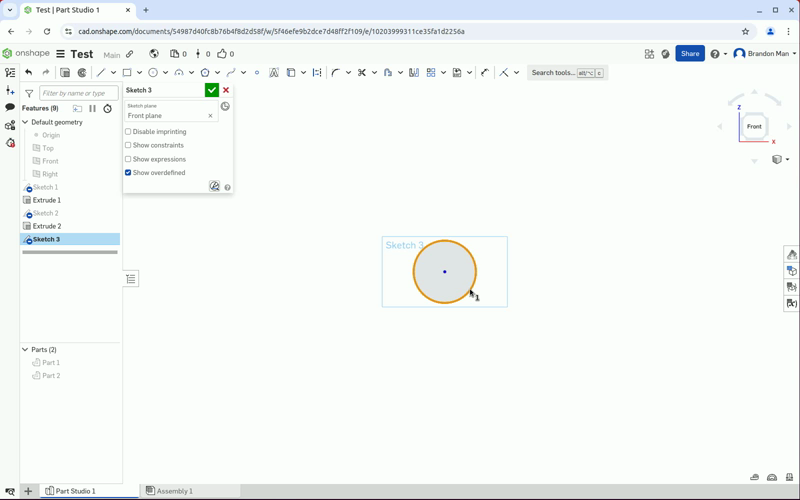
scroll(-6)
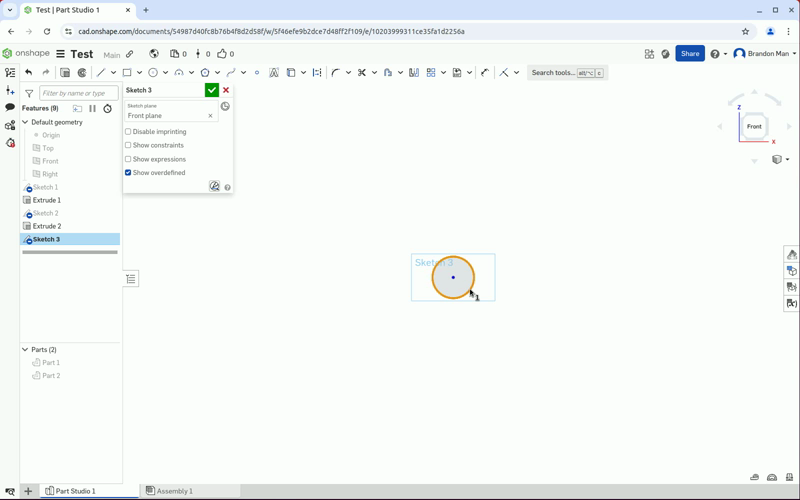
scroll(-6)
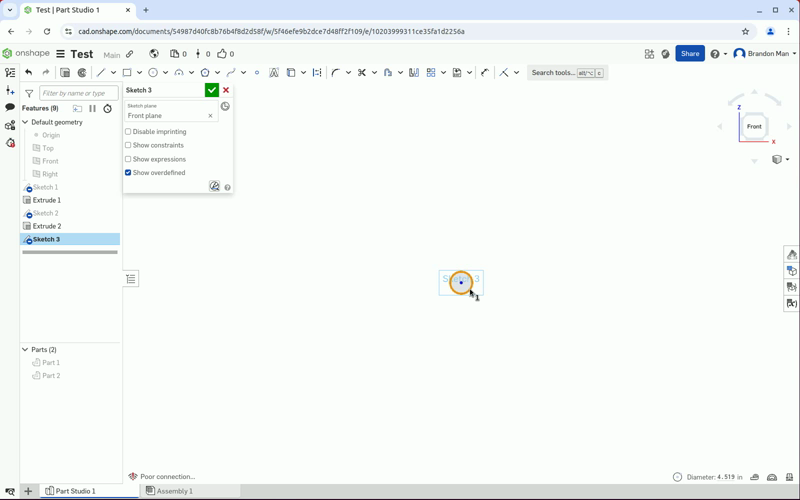
mouse_move(73, 352)
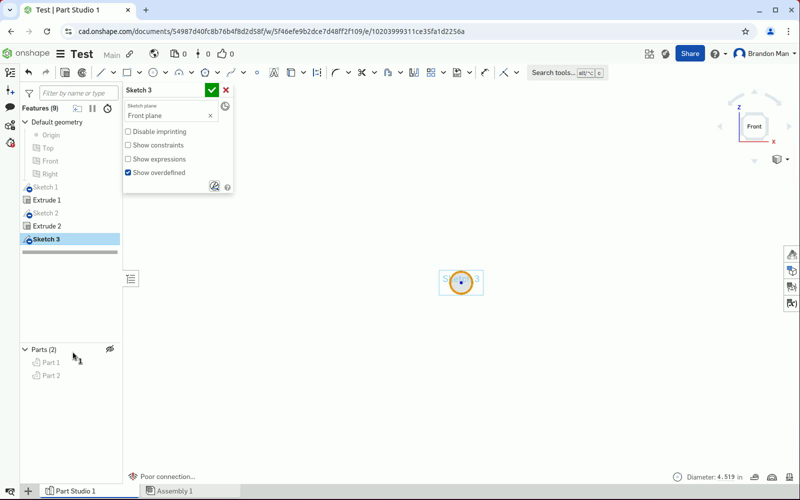
key(shift+y)
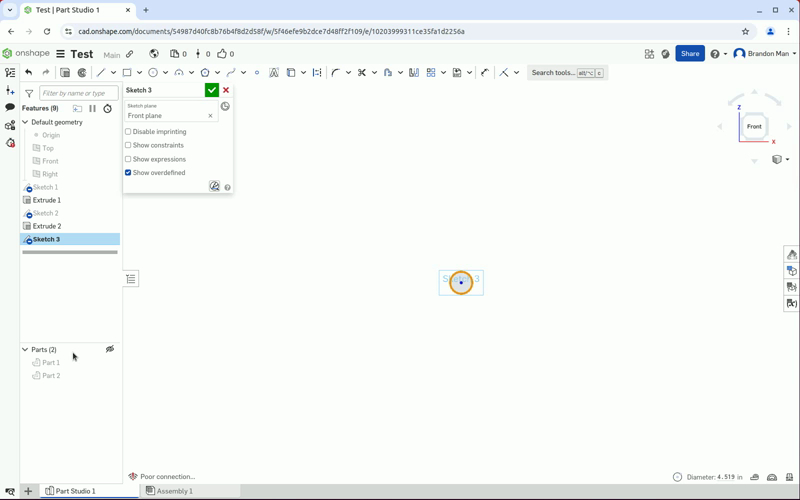
key(shift+e)
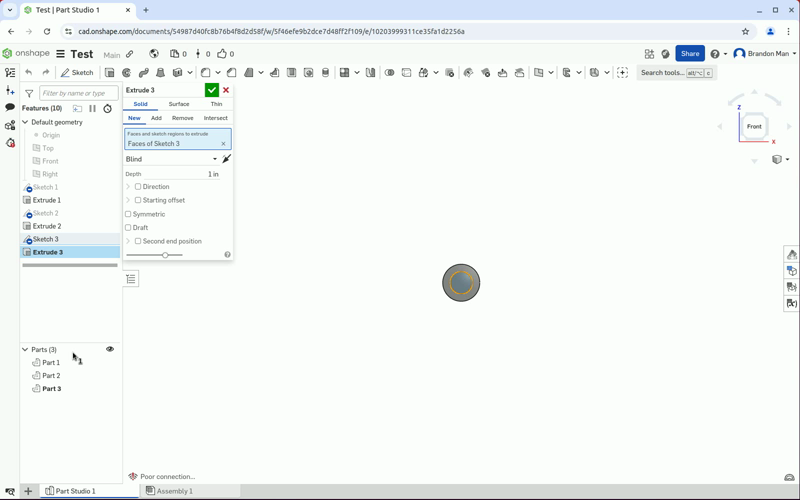
mouse_move(143, 106)
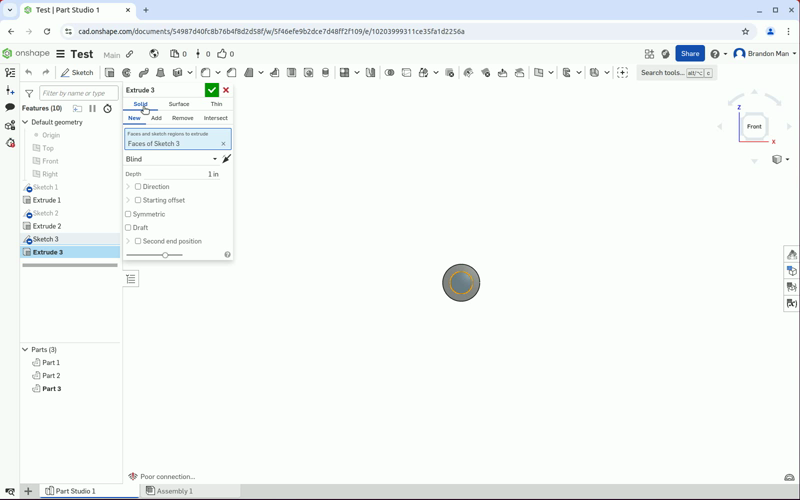
click(143, 106)
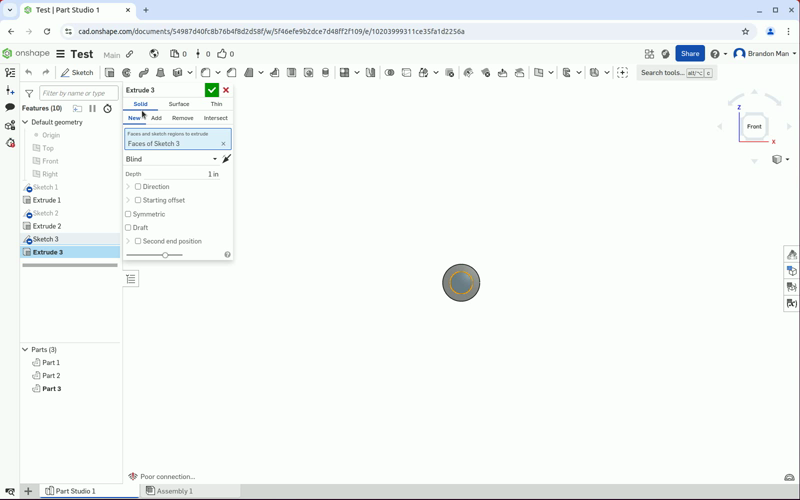
mouse_move(137, 120)
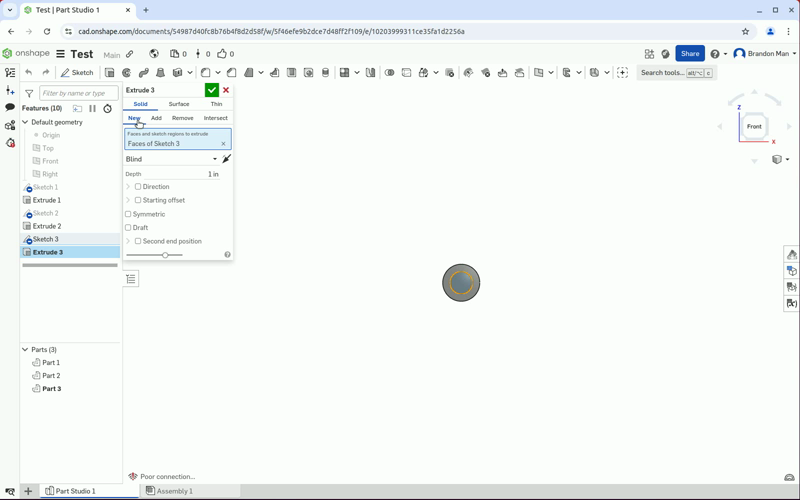
click(137, 120)
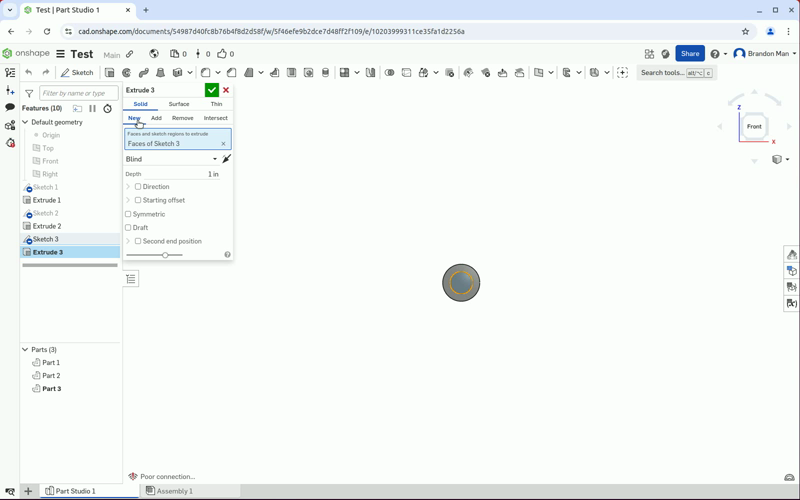
key(tab, 4)
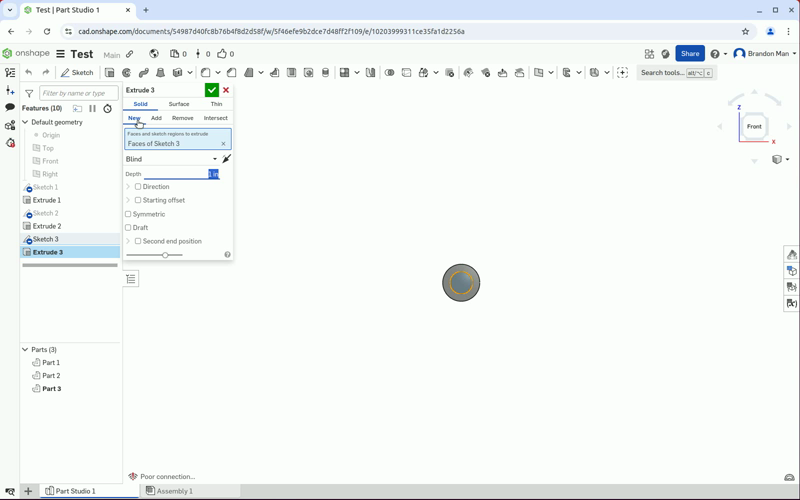
text(-2.166)
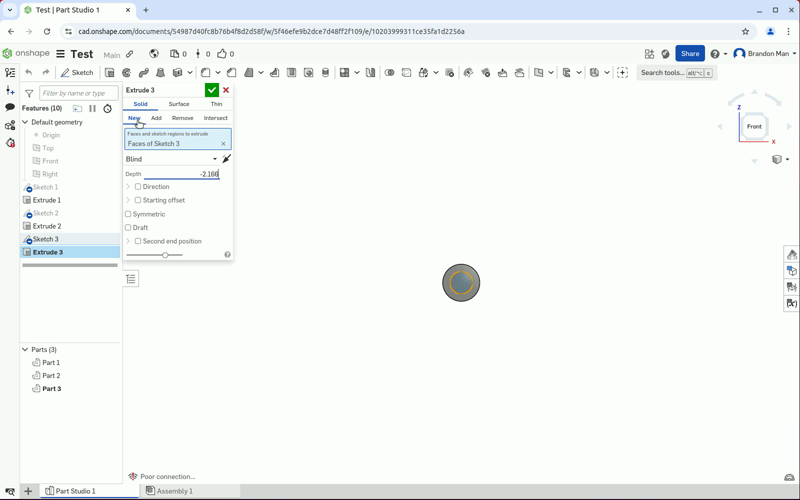
key(enter)
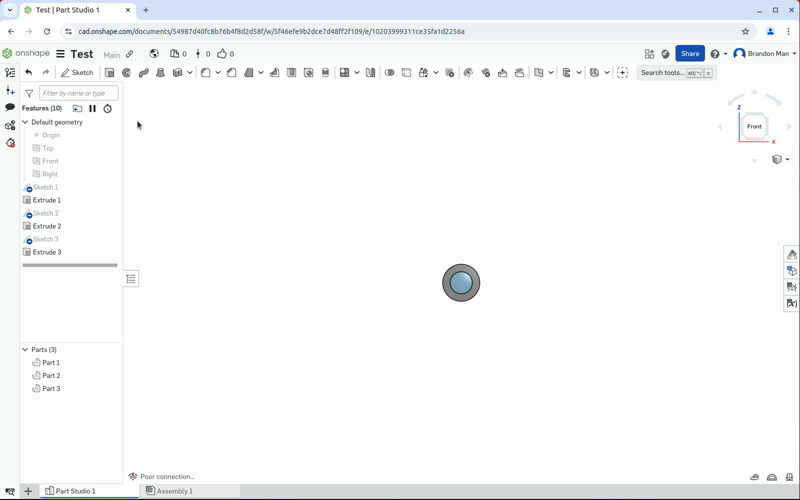
key(shift+h)
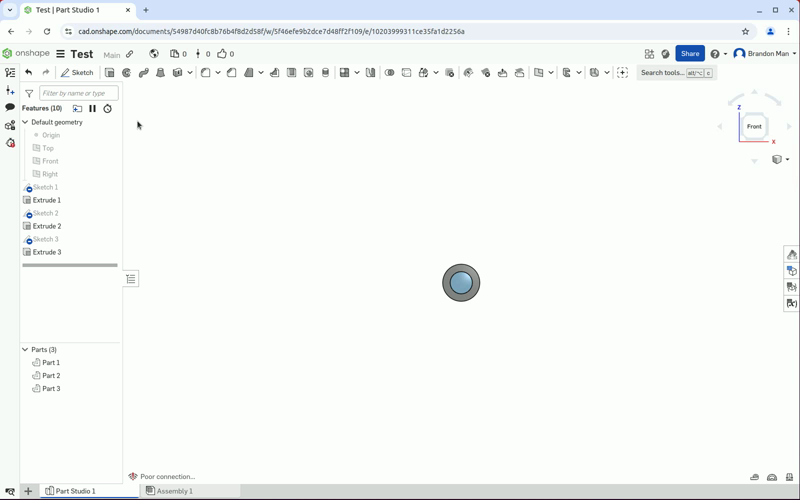
key(shift+h)
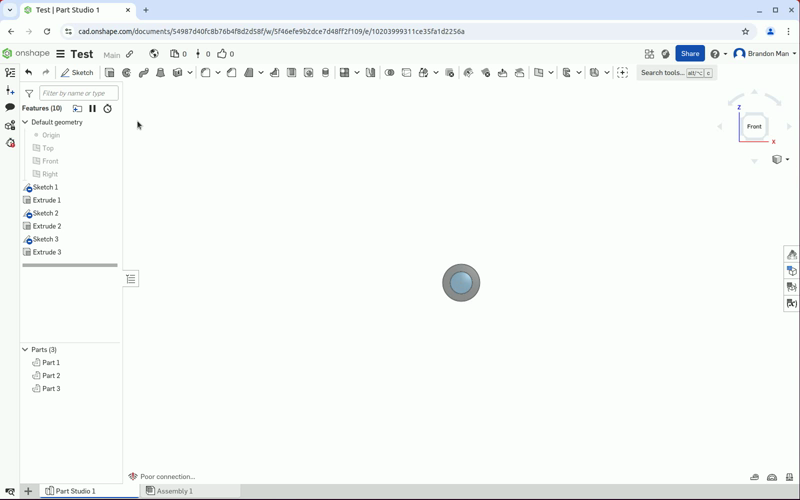
key(shift+7)
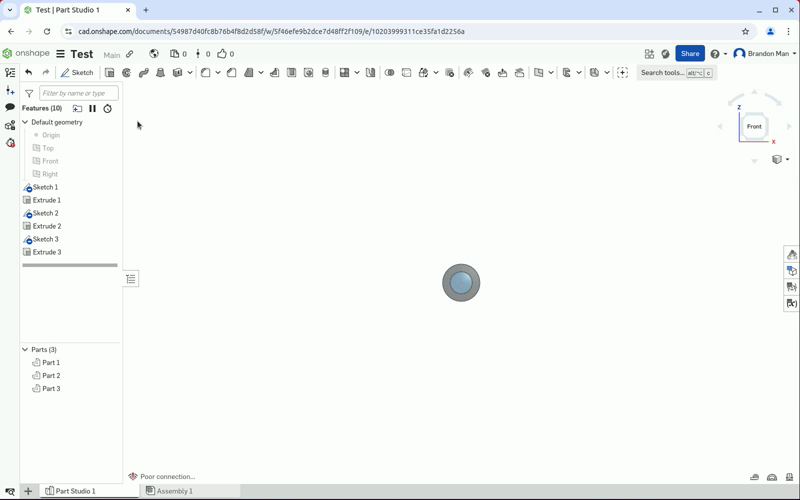
key(left, 2)
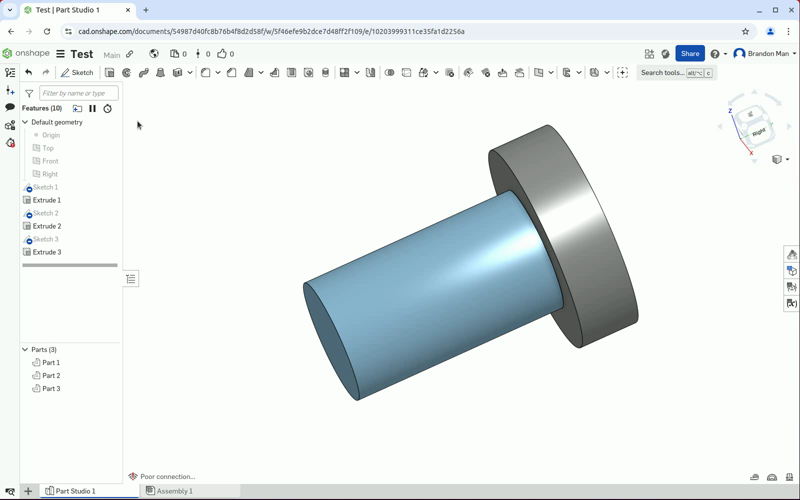
key(down, 2)
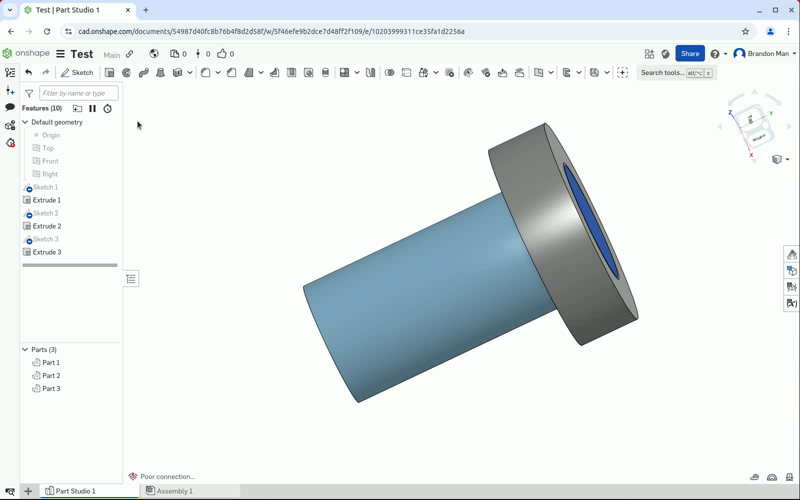
key(up, 2)
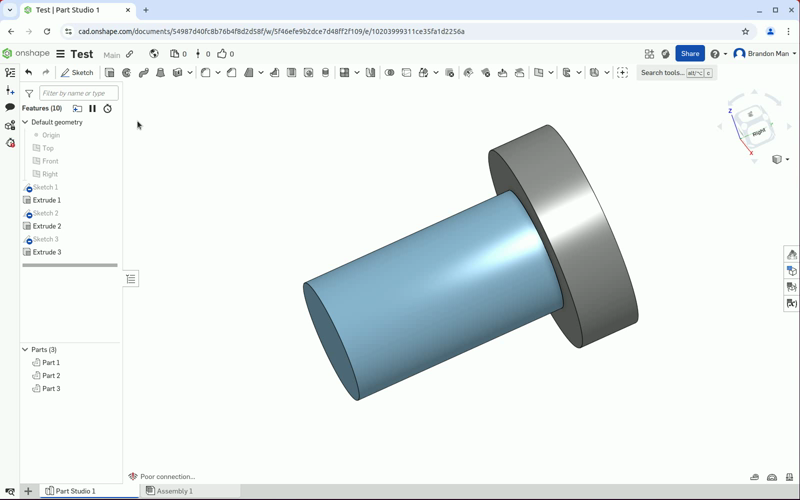
key(right, 2)
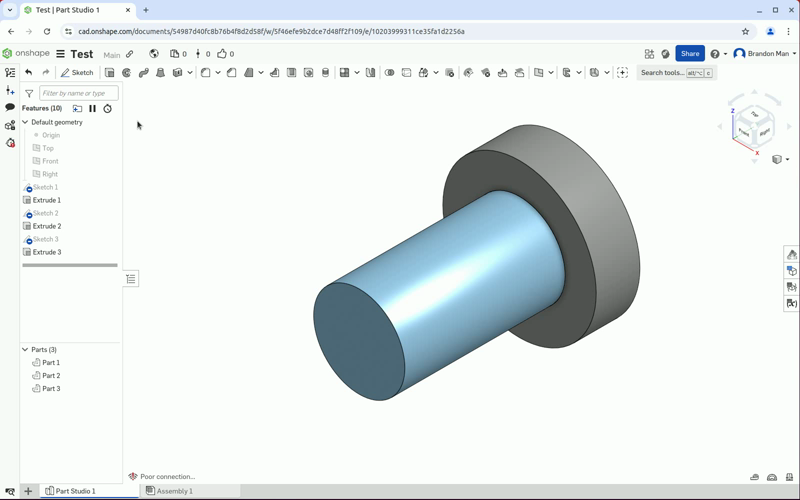
mouse_move(73, 189)
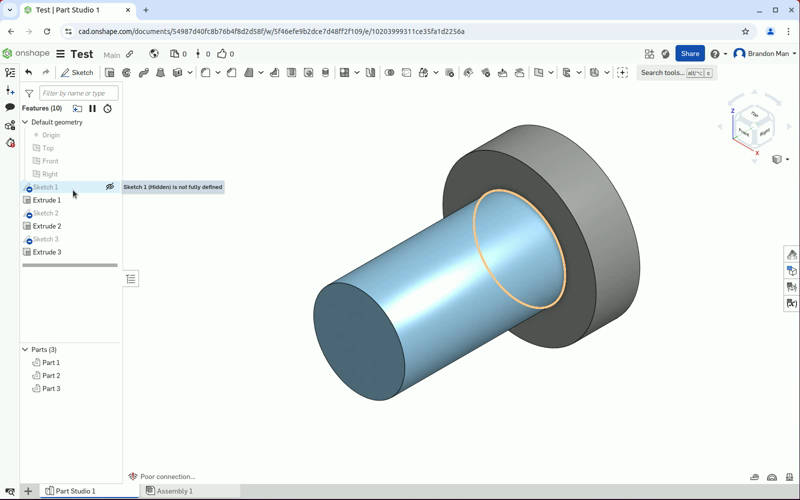
click(73, 189)